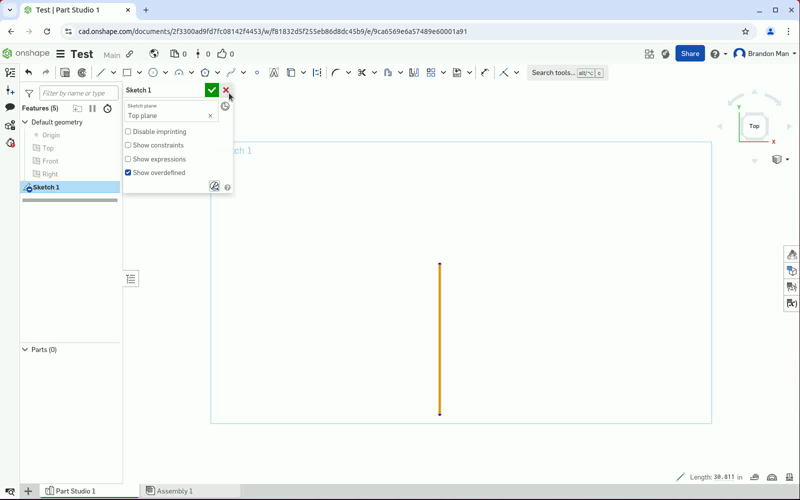
key(shift+h)
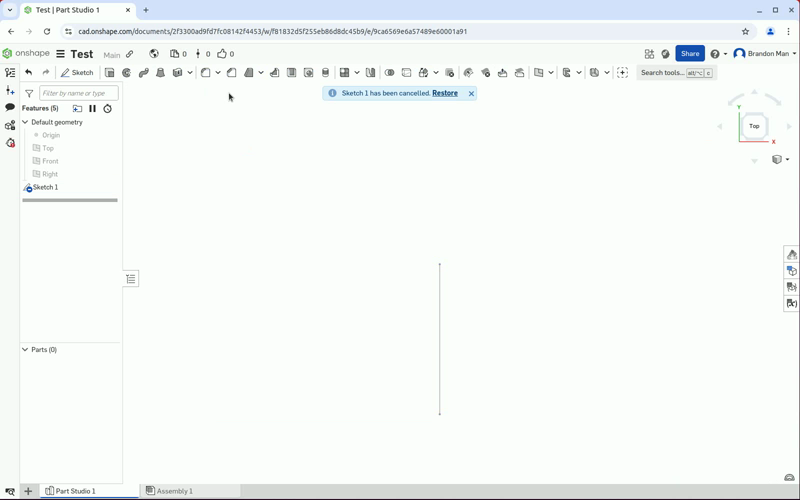
mouse_move(73, 352)
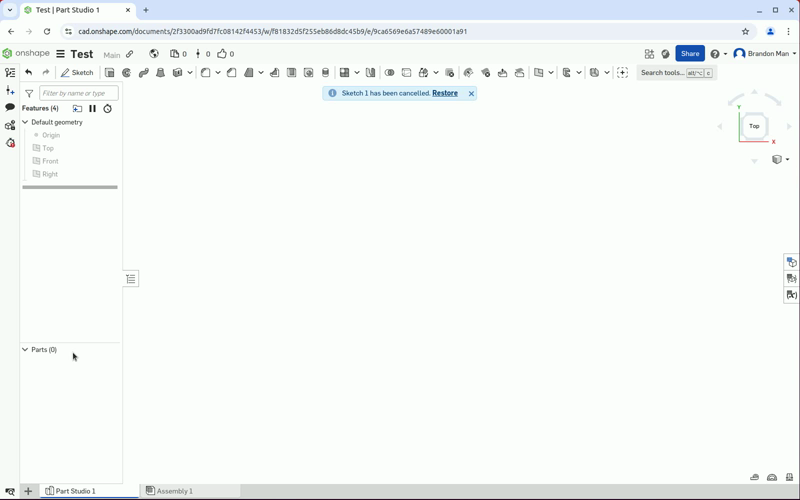
key(y)
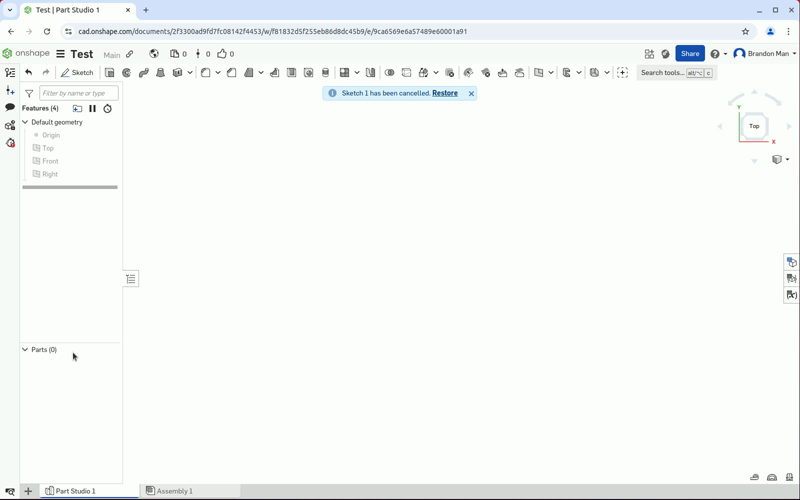
key(shift+p)
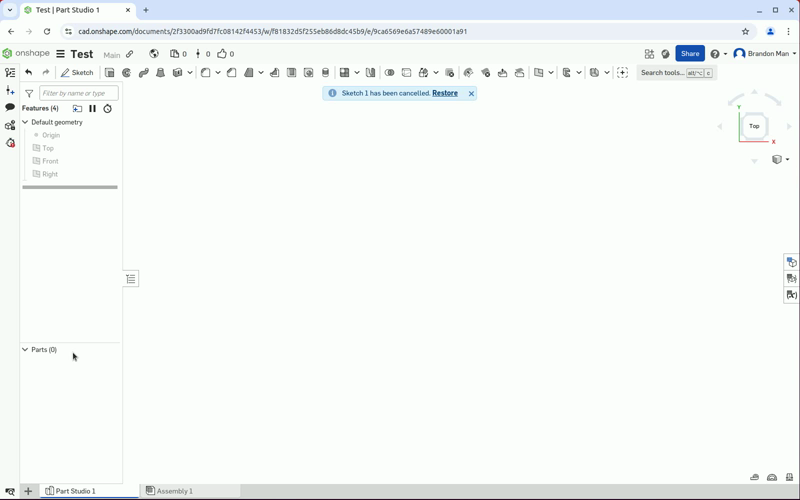
key(space)
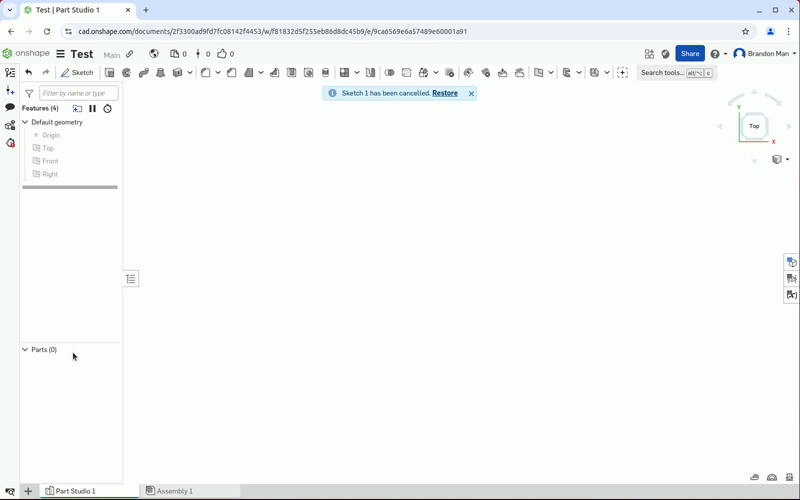
key_down(shift)
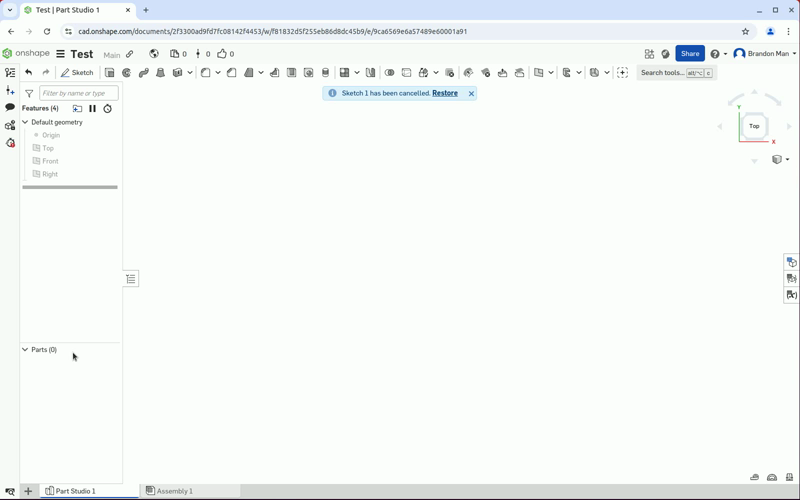
key(up)
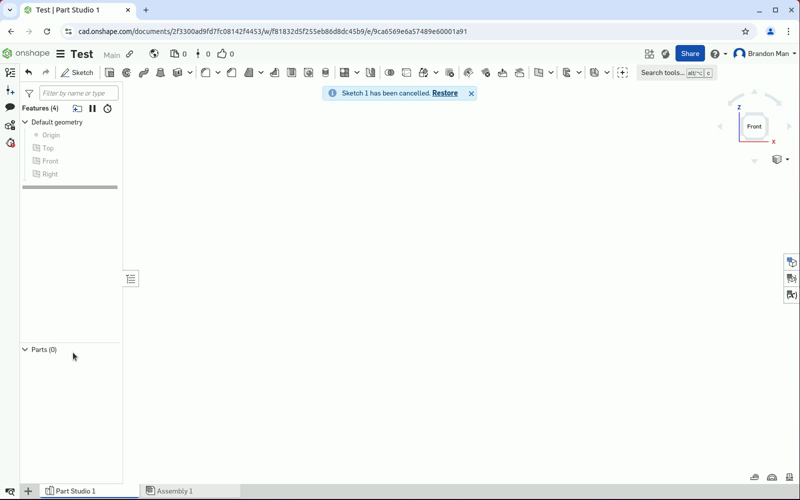
key_up(shift)
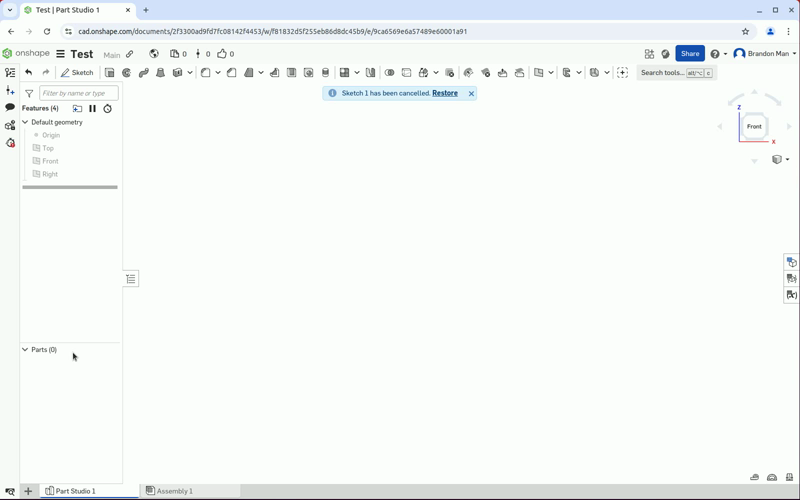
mouse_move(73, 352)
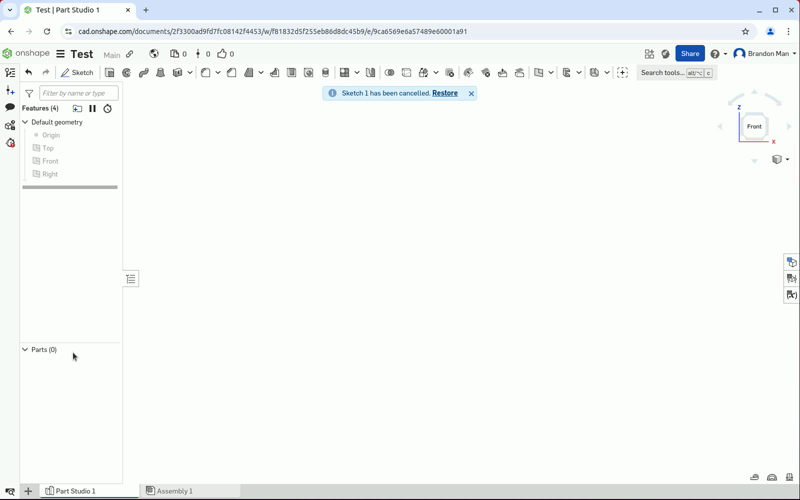
key(shift+y)
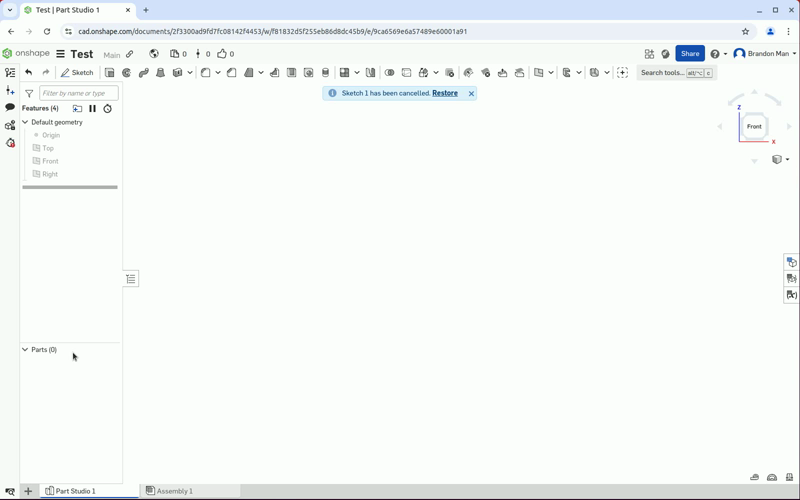
key(shift+s)
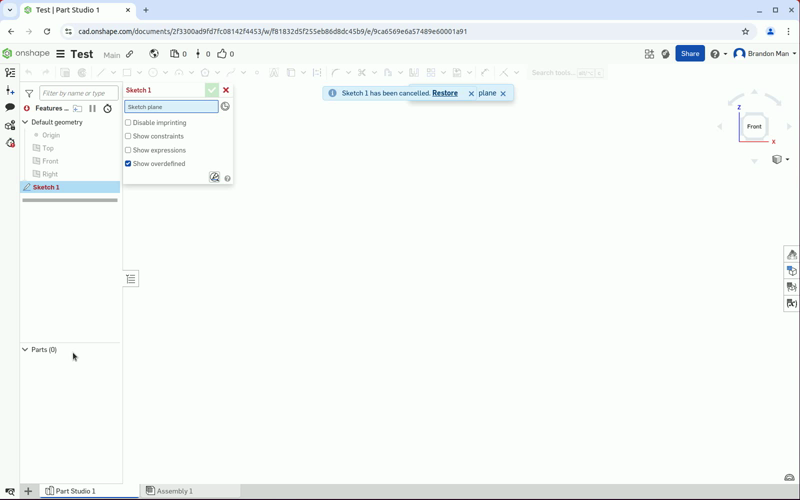
mouse_move(73, 163)
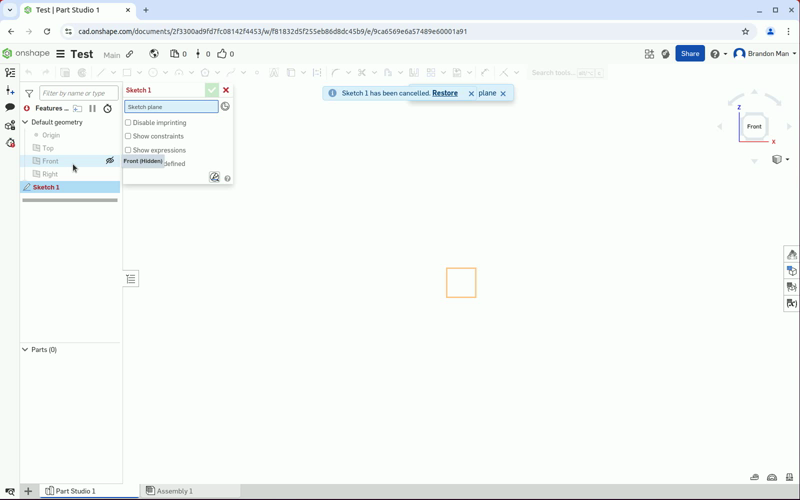
click(73, 163)
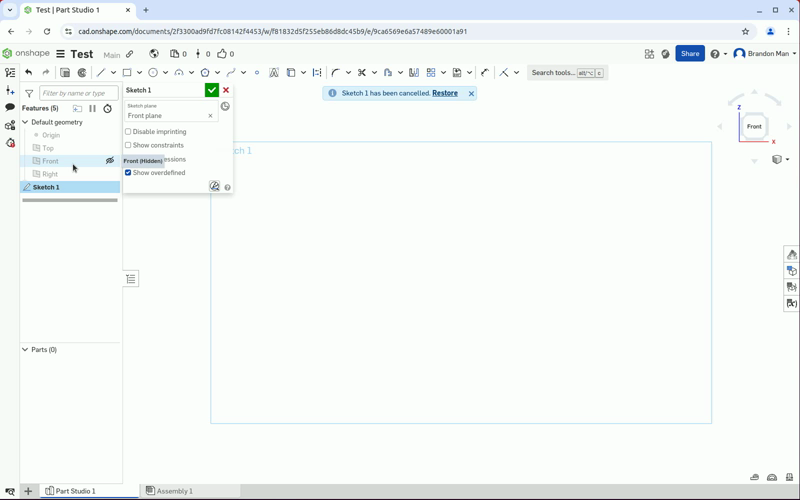
mouse_move(73, 352)
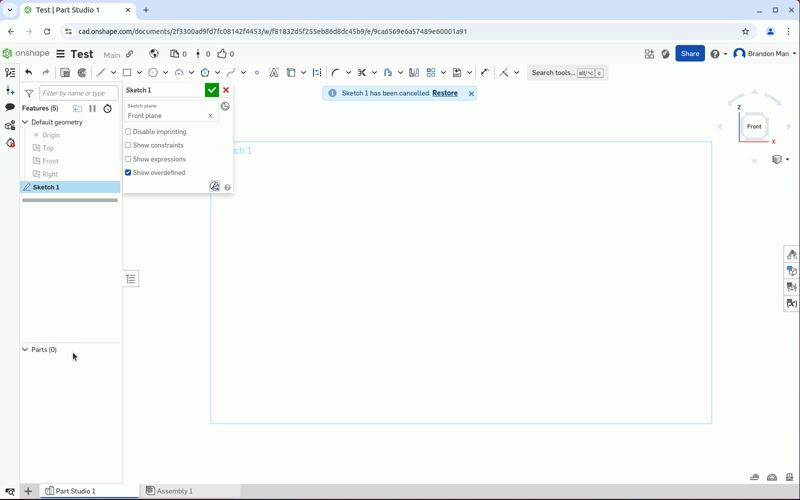
key(y)
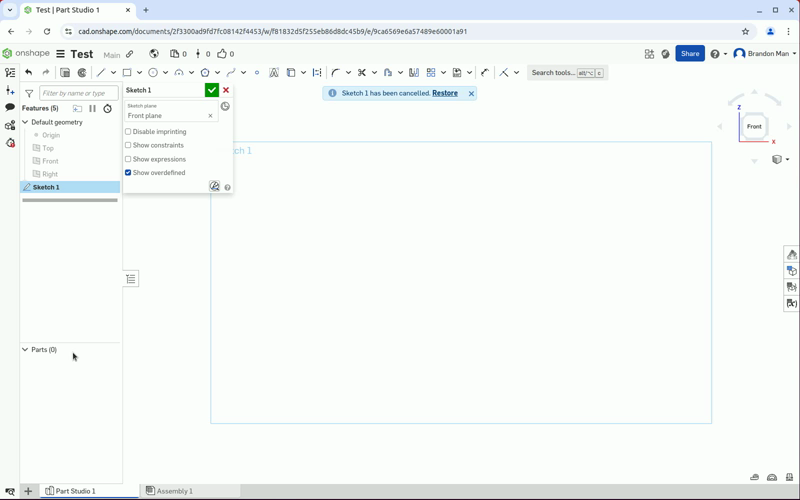
key(c)
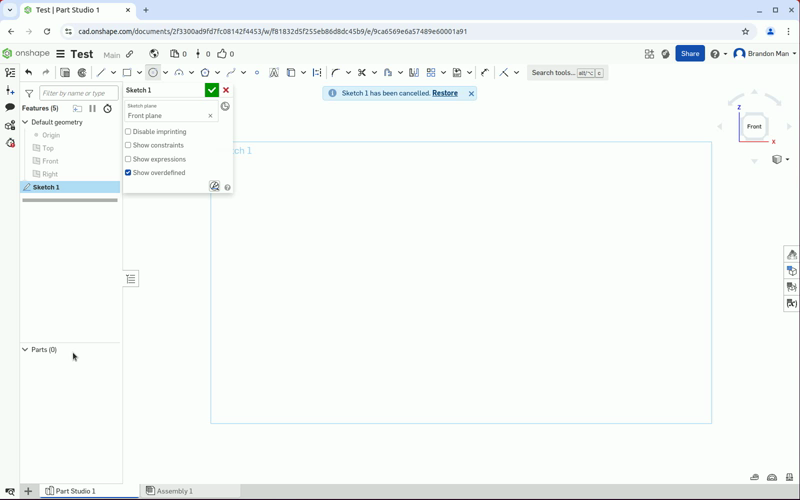
key_down(shift)
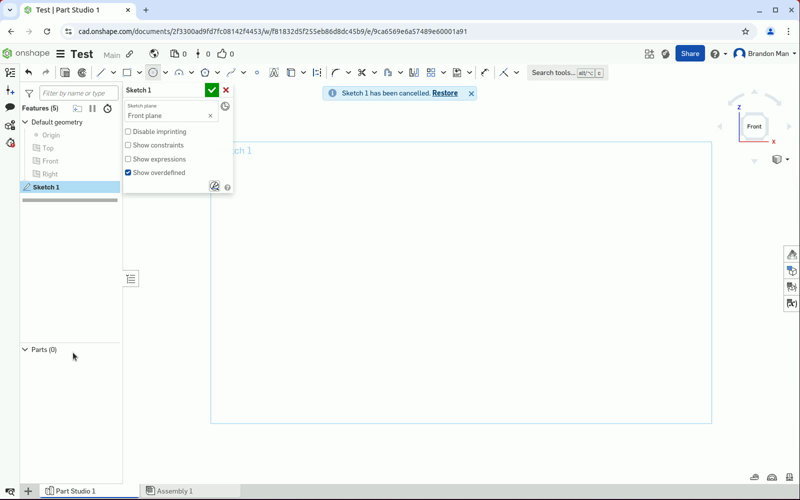
mouse_move(461, 282)
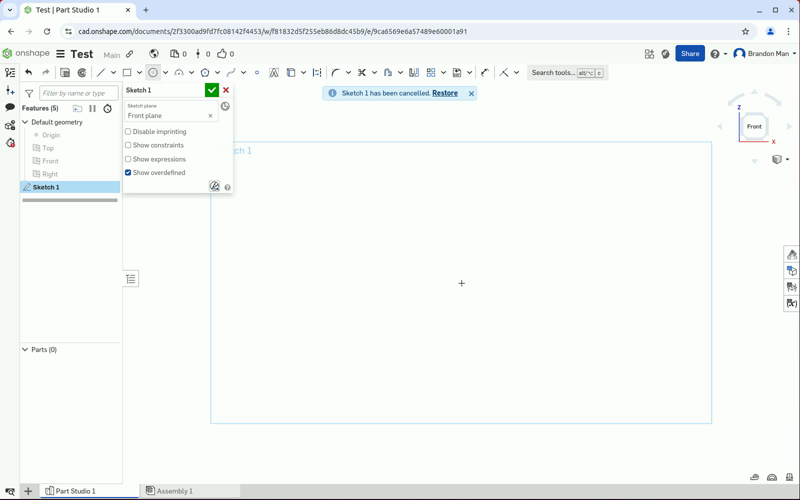
click(461, 282)
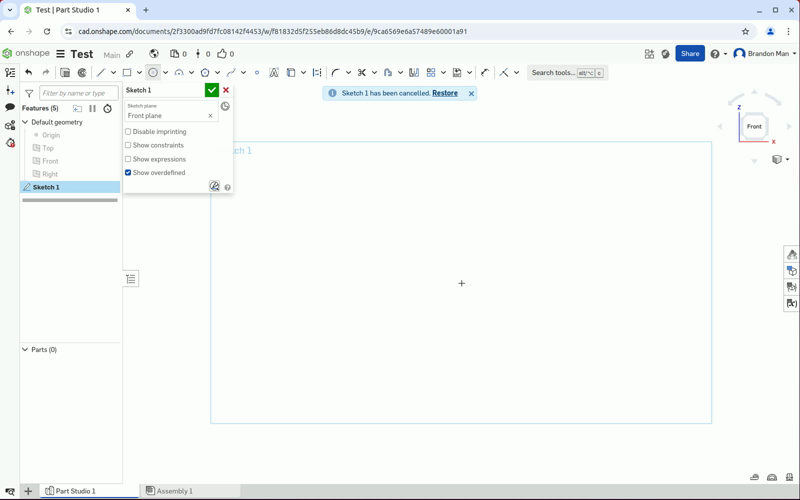
key_up(shift)
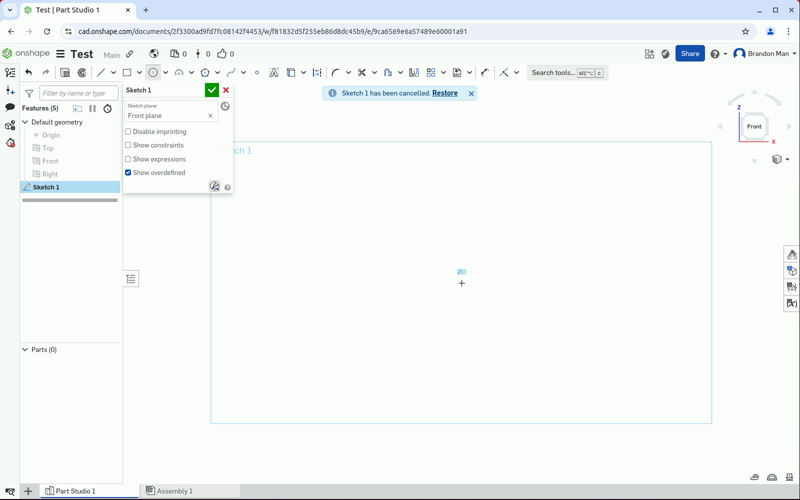
mouse_move(476, 282)
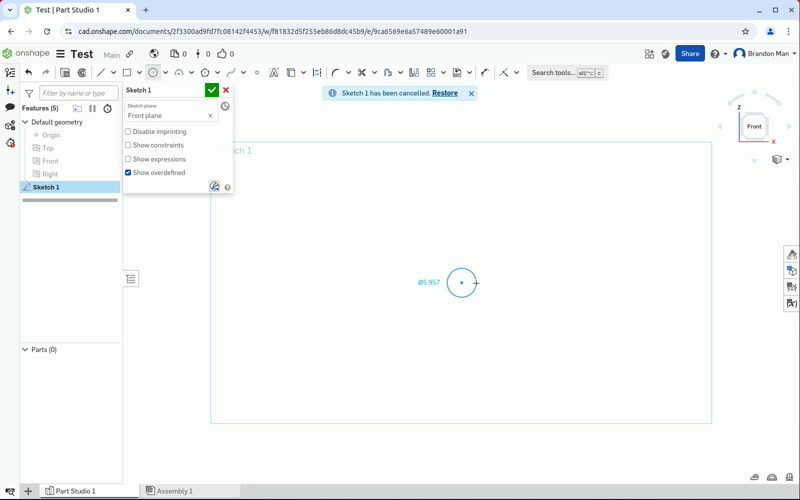
click(476, 282)
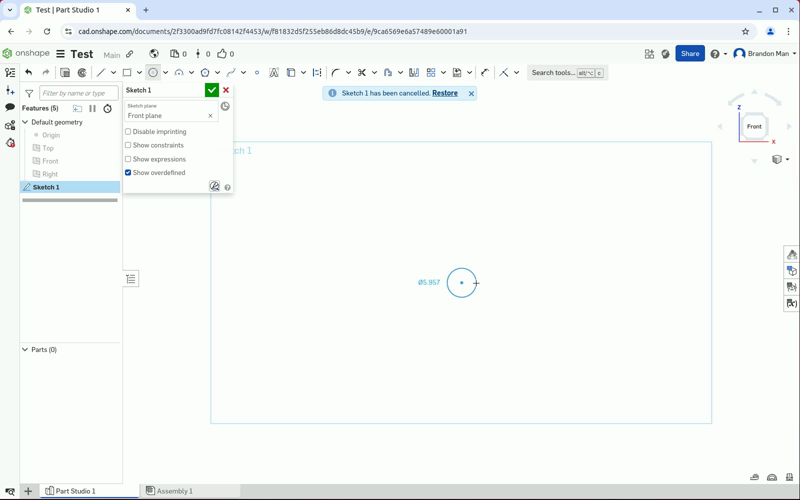
key(esc)
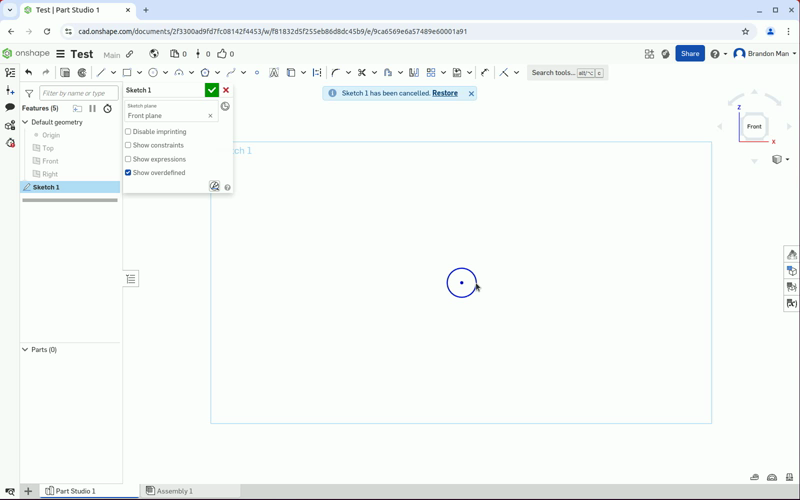
key(c)
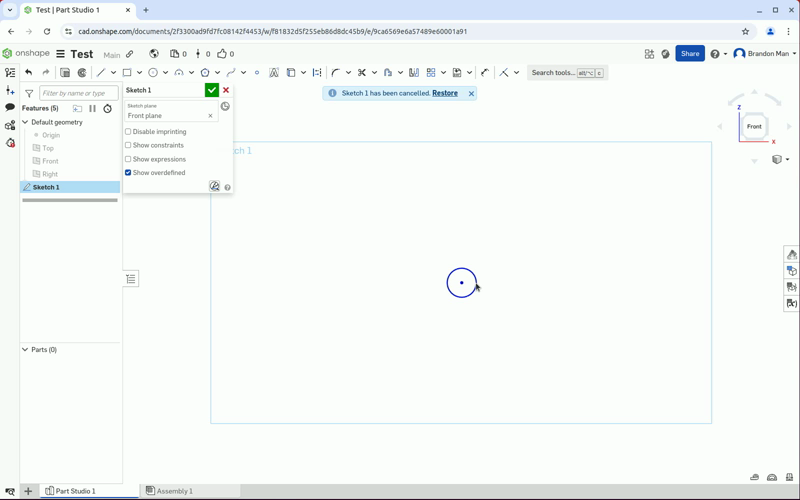
key_down(shift)
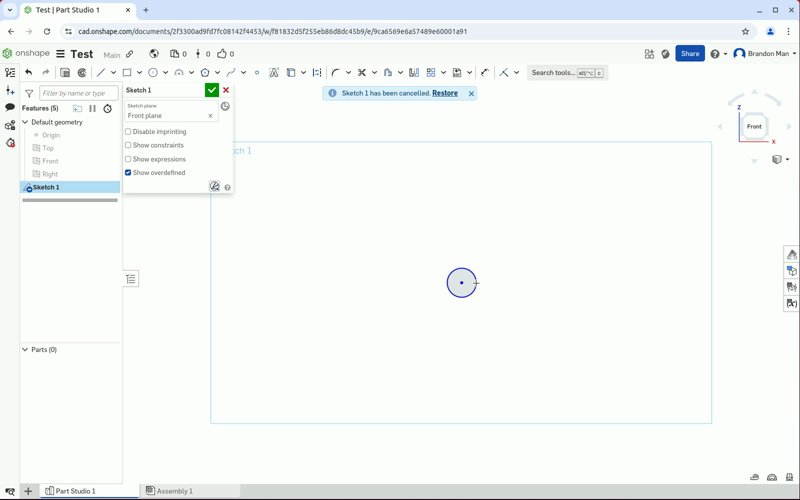
mouse_move(461, 282)
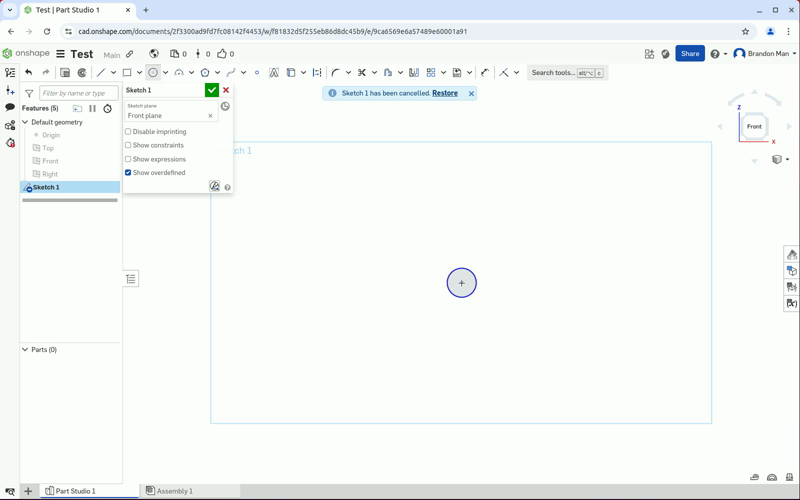
click(461, 282)
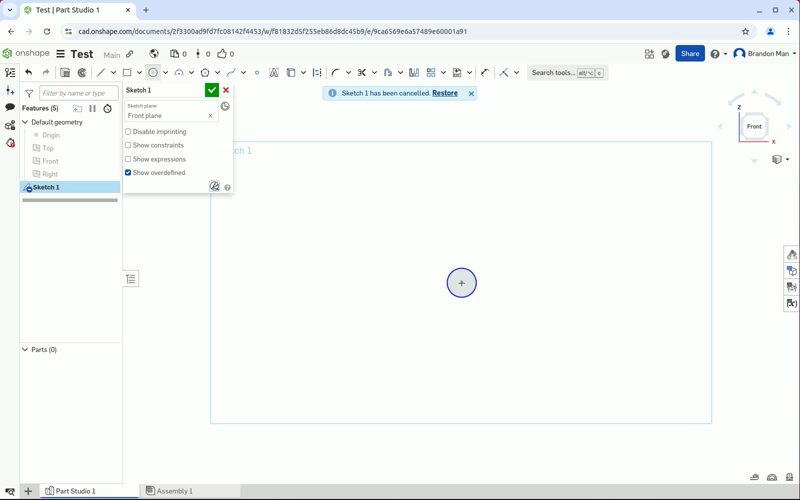
key_up(shift)
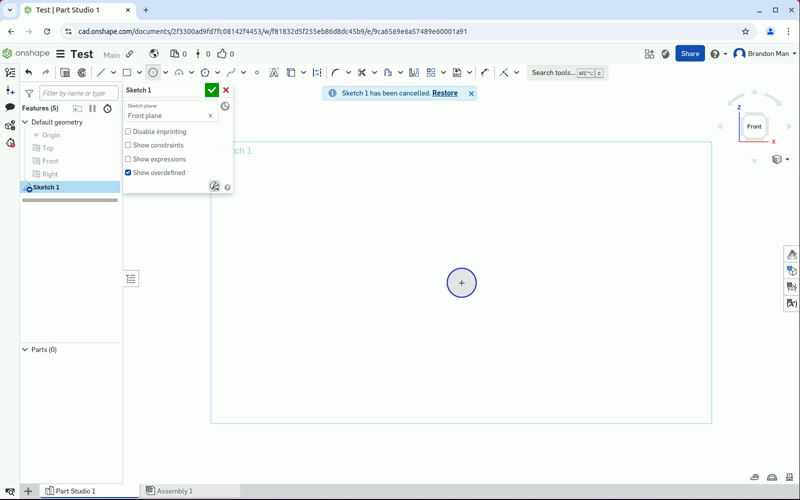
mouse_move(467, 282)
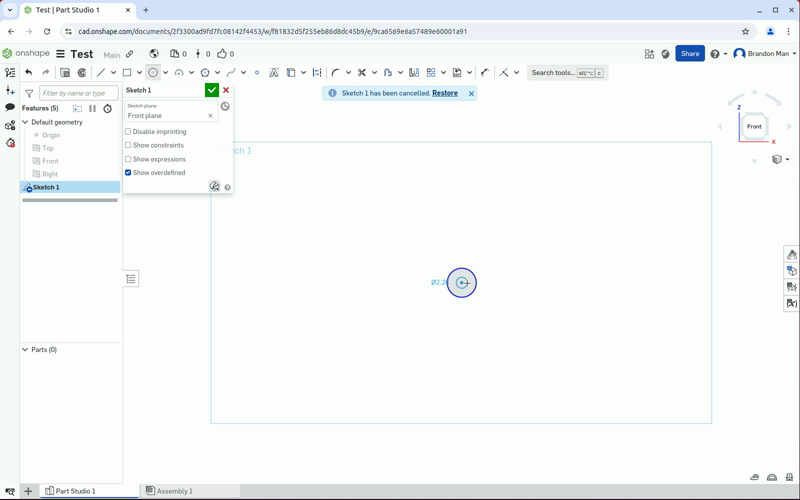
click(467, 282)
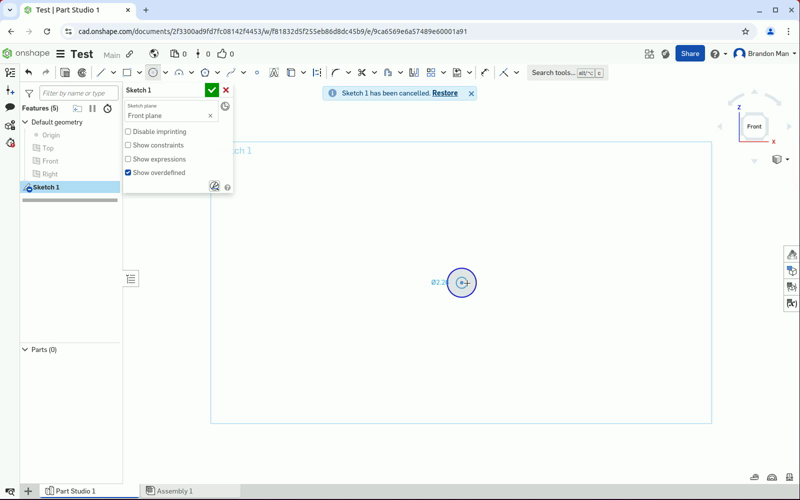
key(esc)
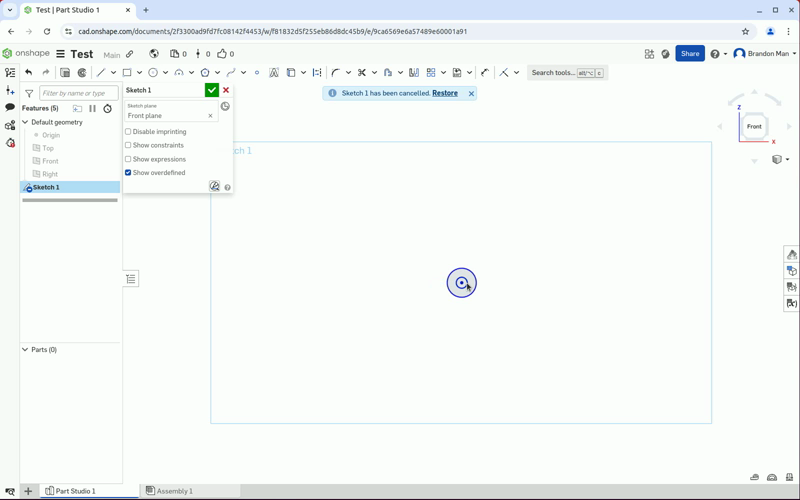
mouse_move(454, 279)
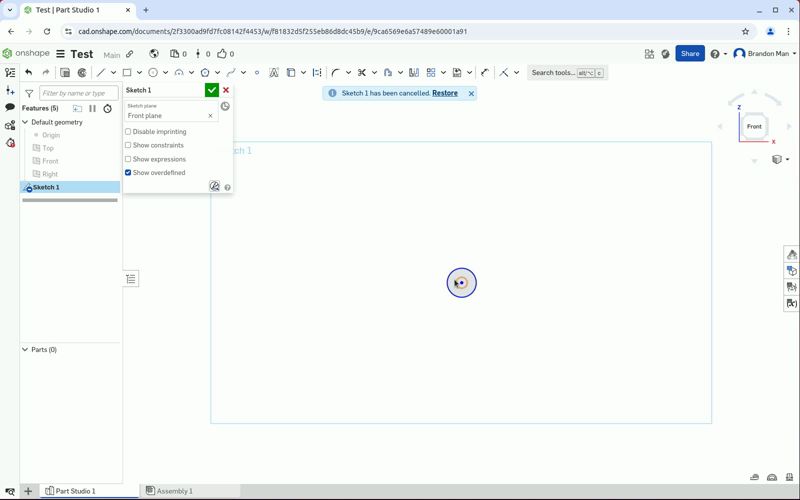
scroll(6)
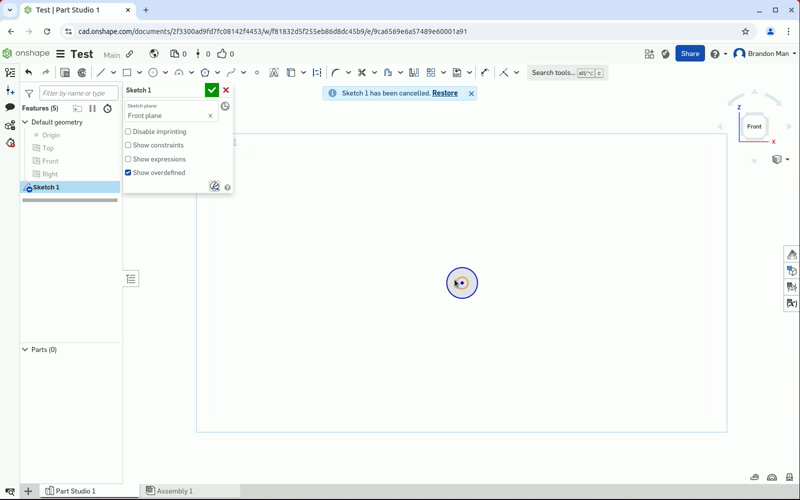
scroll(6)
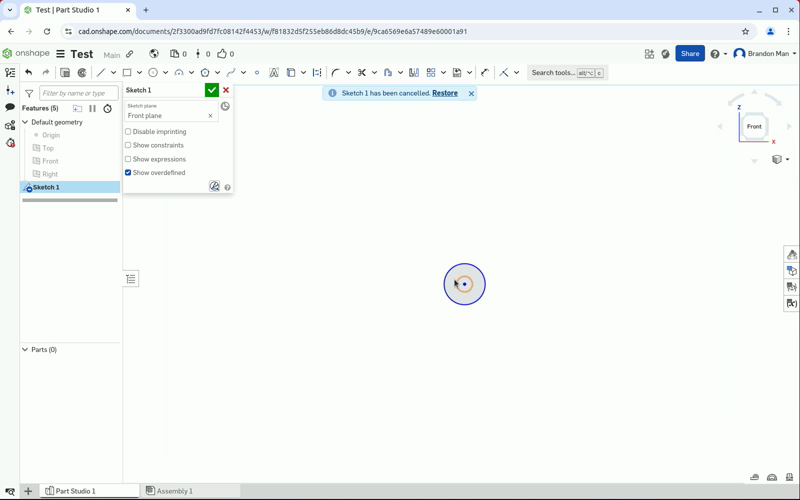
scroll(6)
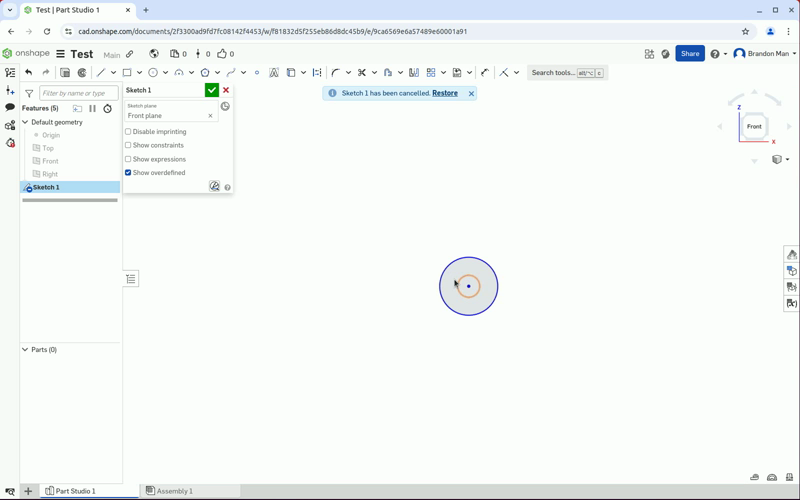
scroll(6)
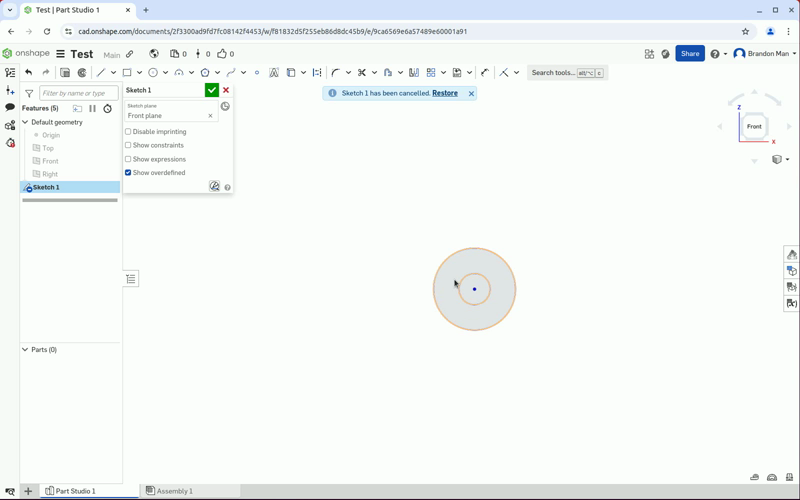
scroll(6)
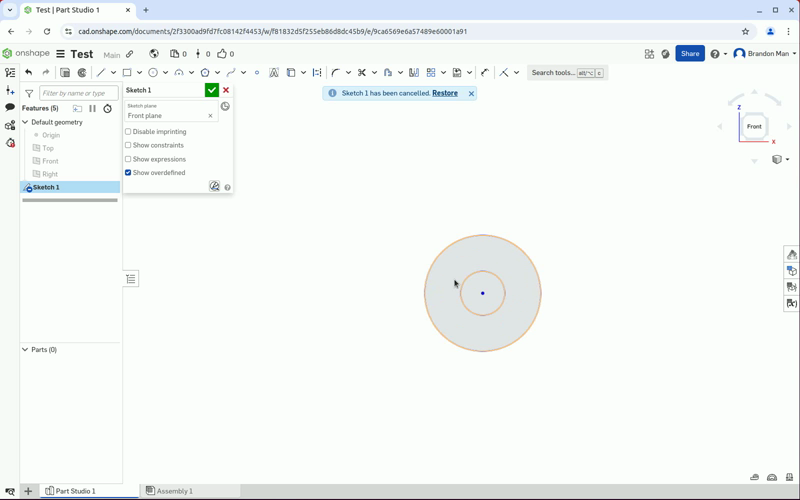
scroll(6)
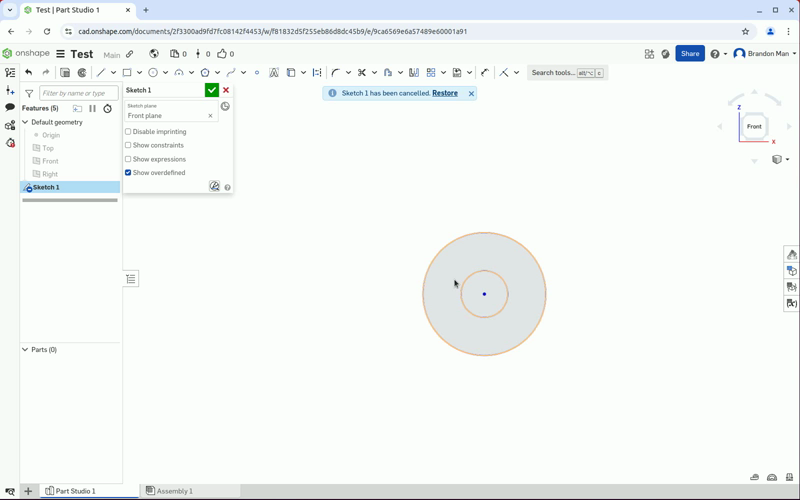
scroll(6)
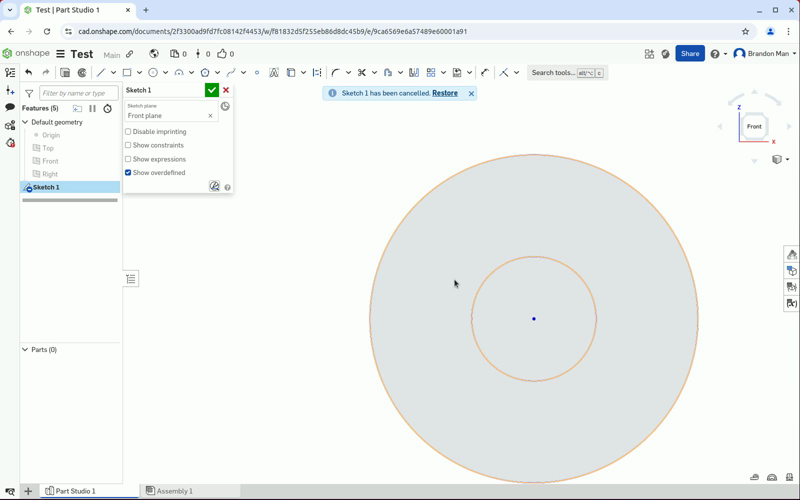
click(454, 279)
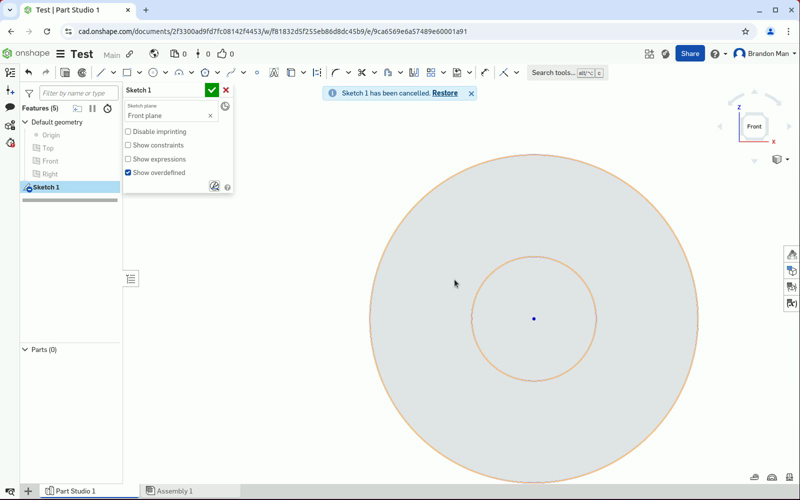
scroll(-6)
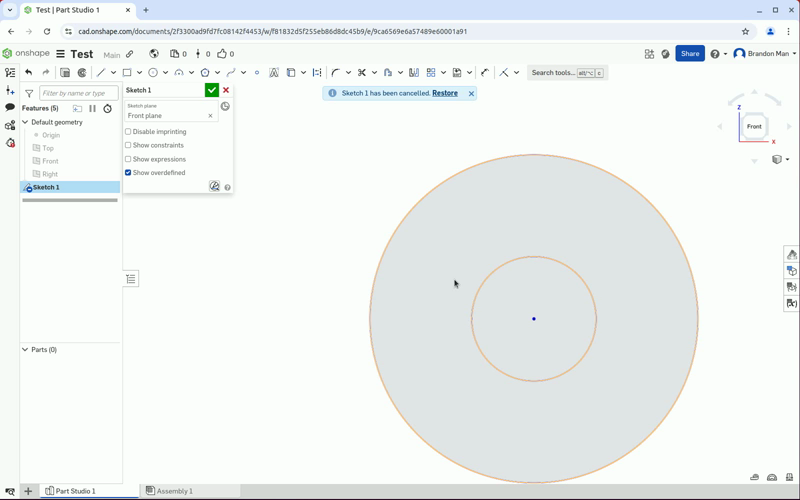
scroll(-6)
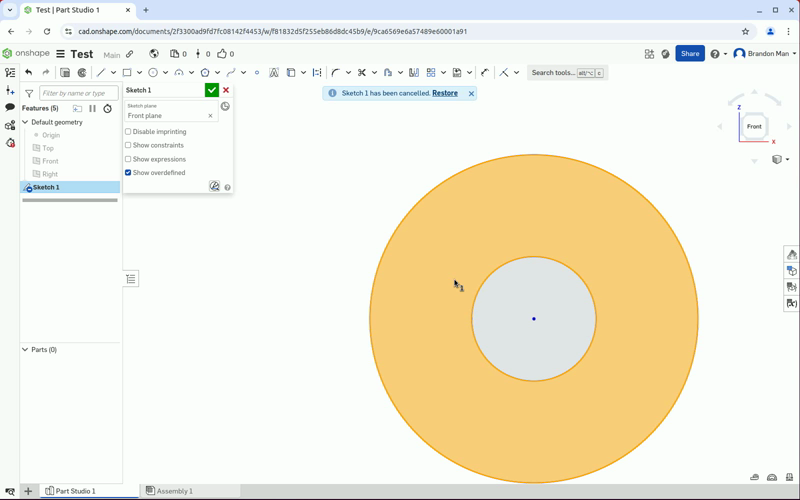
scroll(-6)
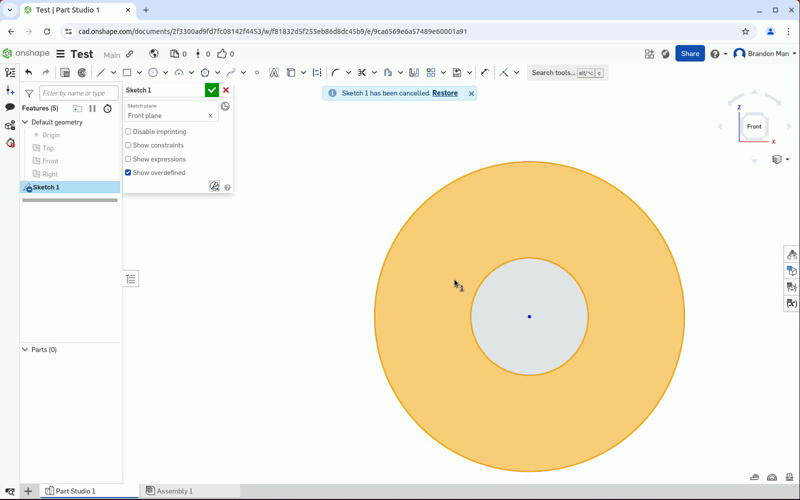
scroll(-6)
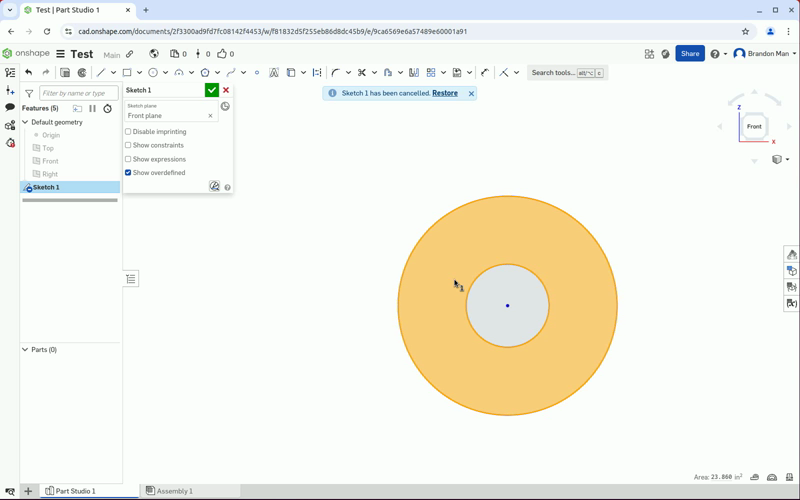
scroll(-6)
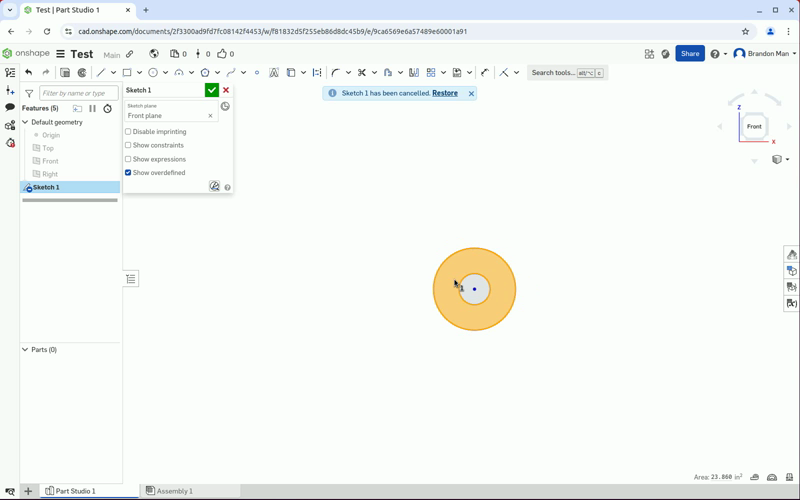
scroll(-6)
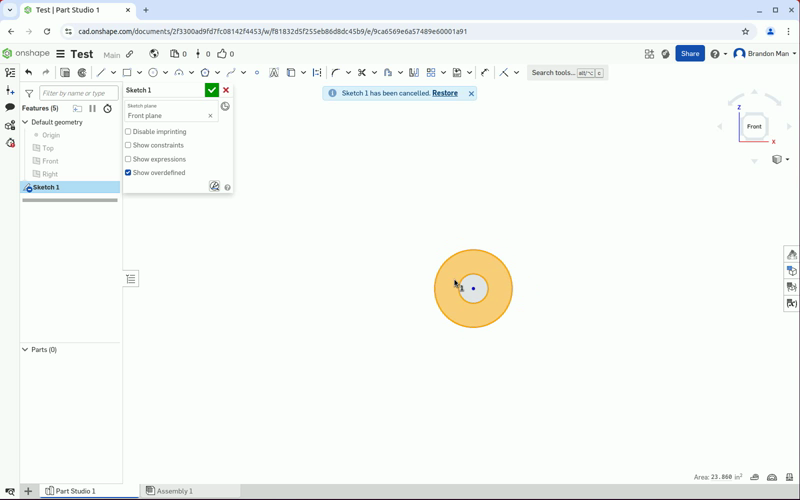
scroll(-6)
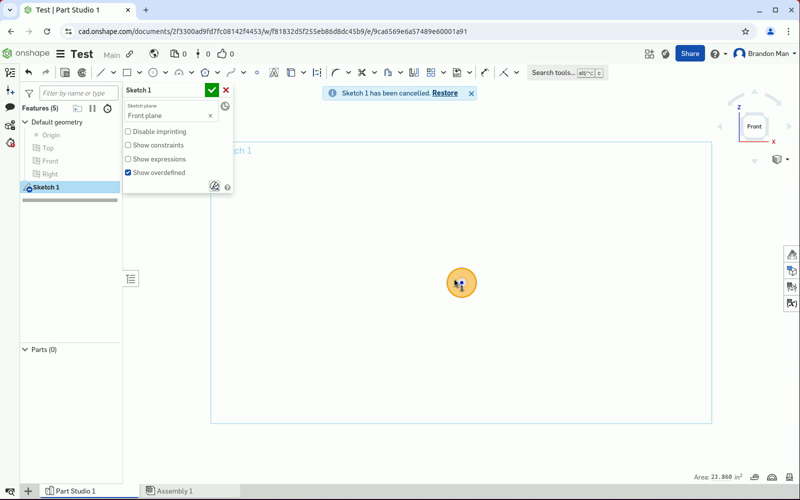
mouse_move(73, 352)
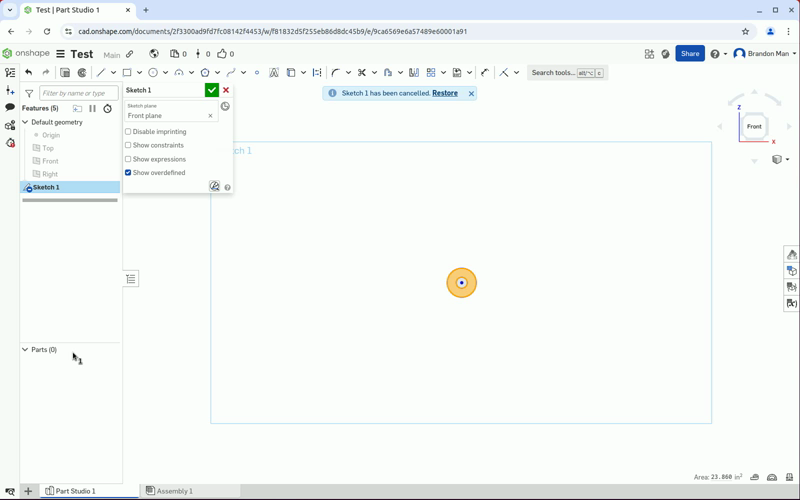
key(shift+y)
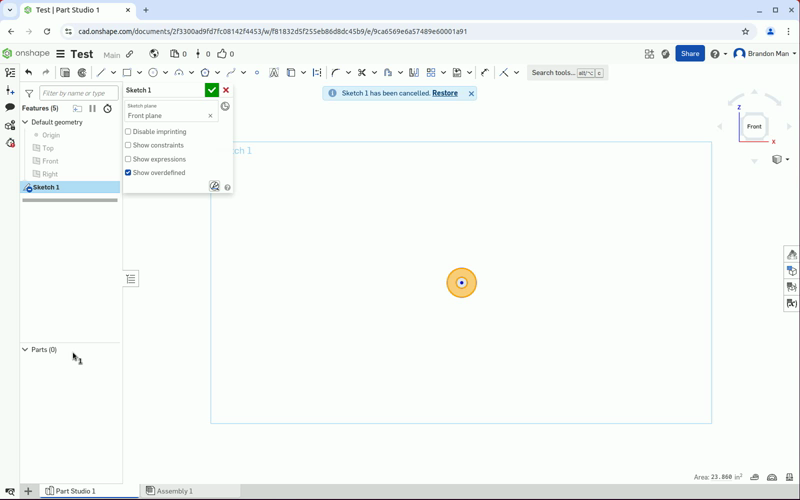
key(shift+e)
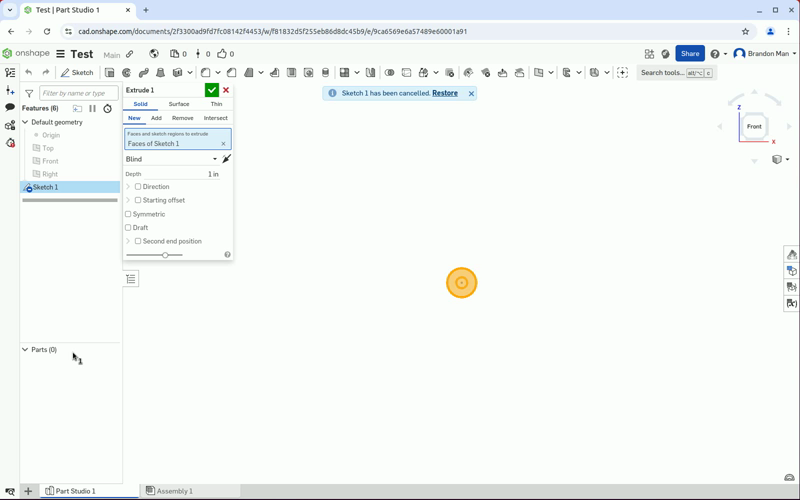
mouse_move(143, 106)
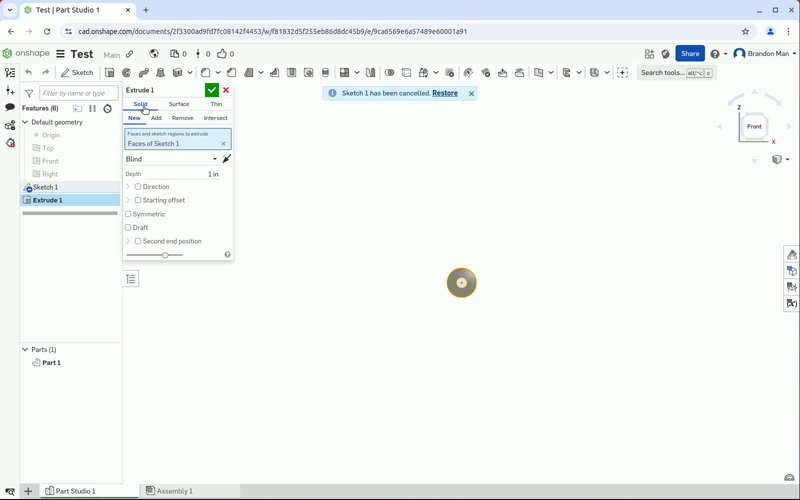
click(143, 106)
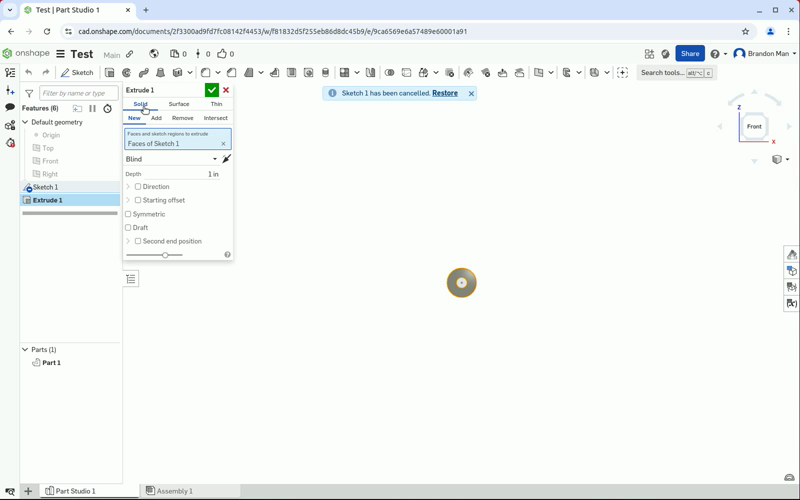
mouse_move(137, 120)
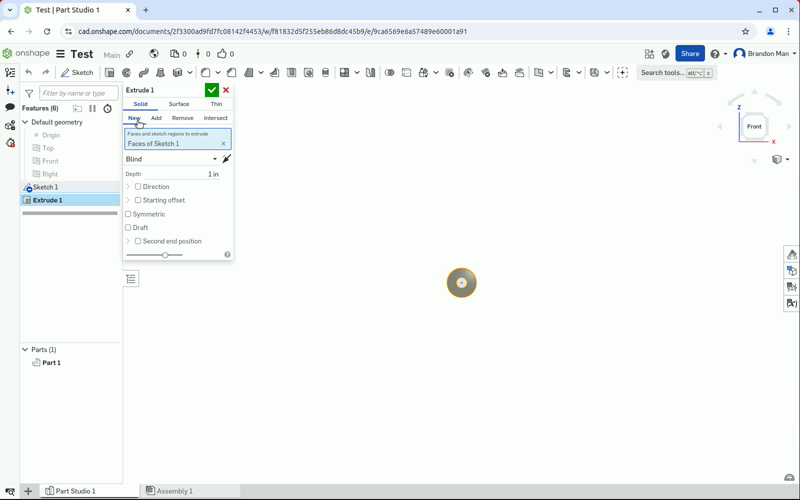
click(137, 120)
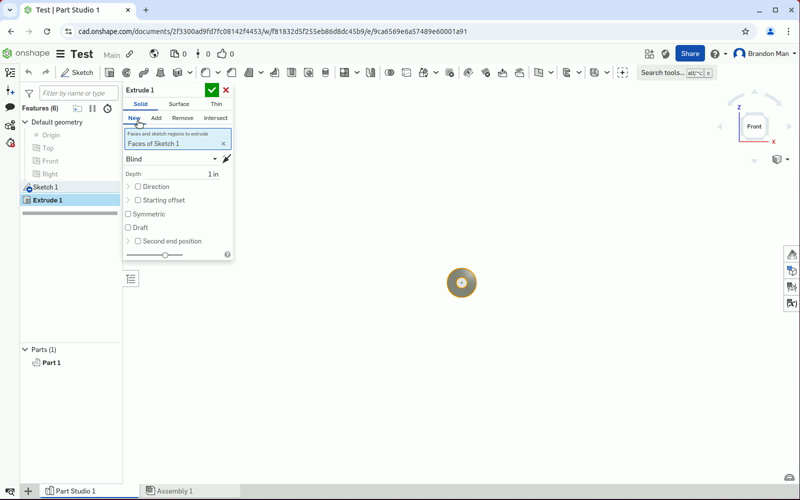
key(tab, 4)
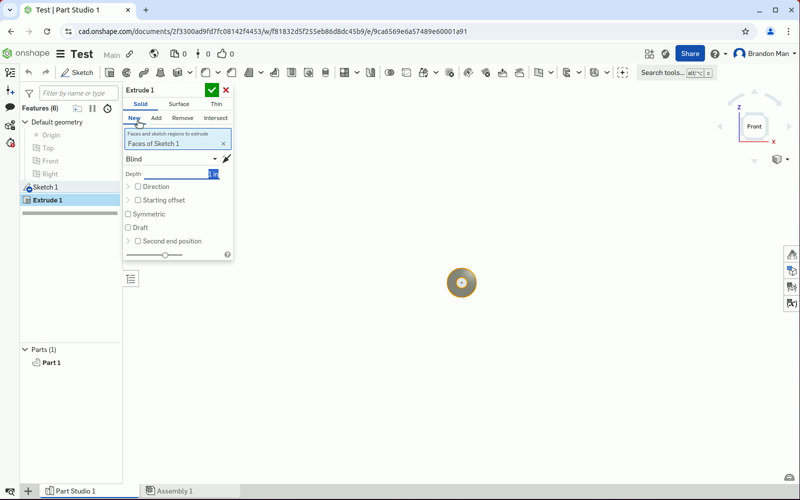
text(1.926)
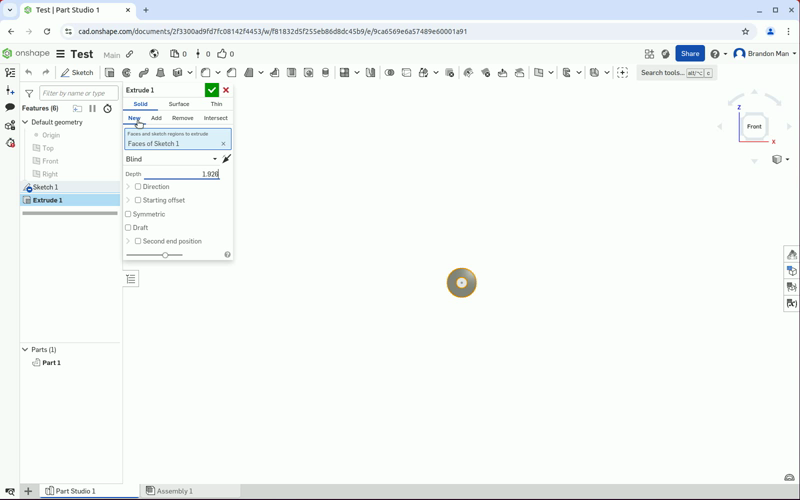
key(enter)
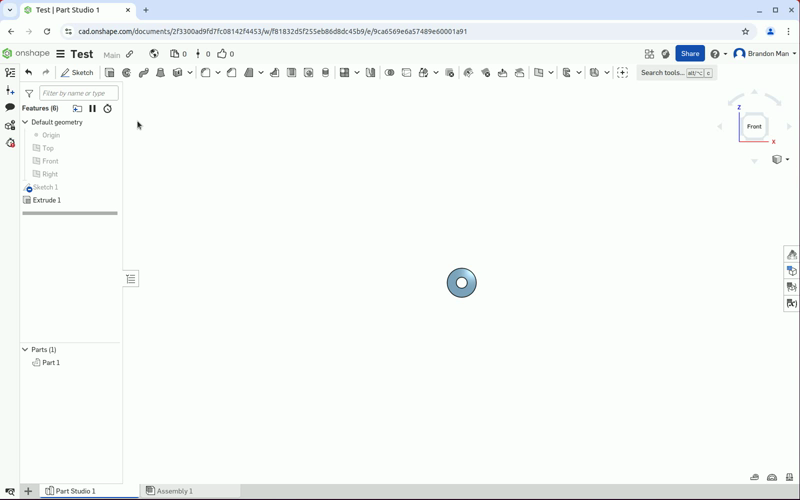
key(shift+h)
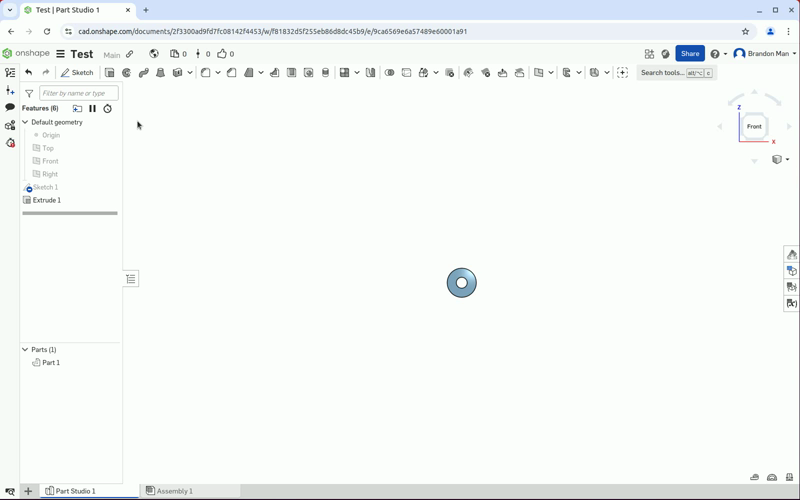
key(shift+h)
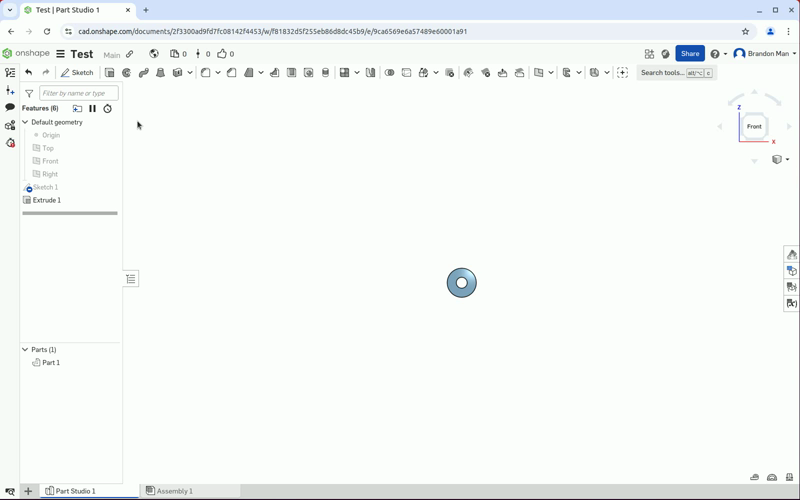
mouse_move(73, 189)
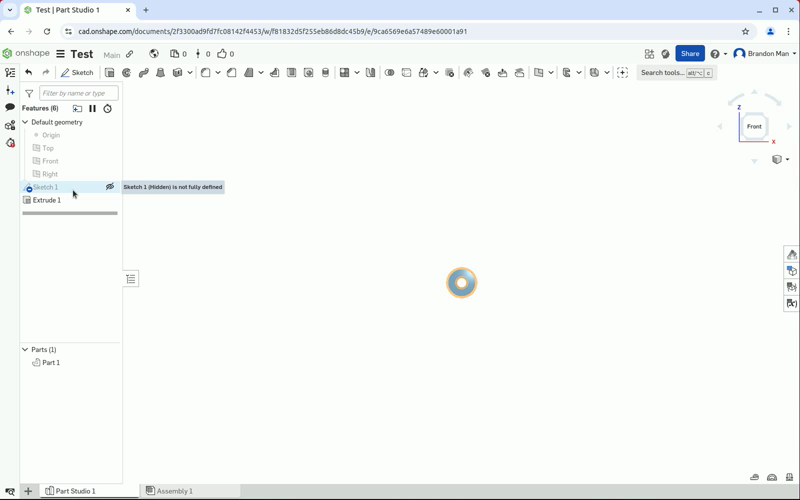
click(73, 189)
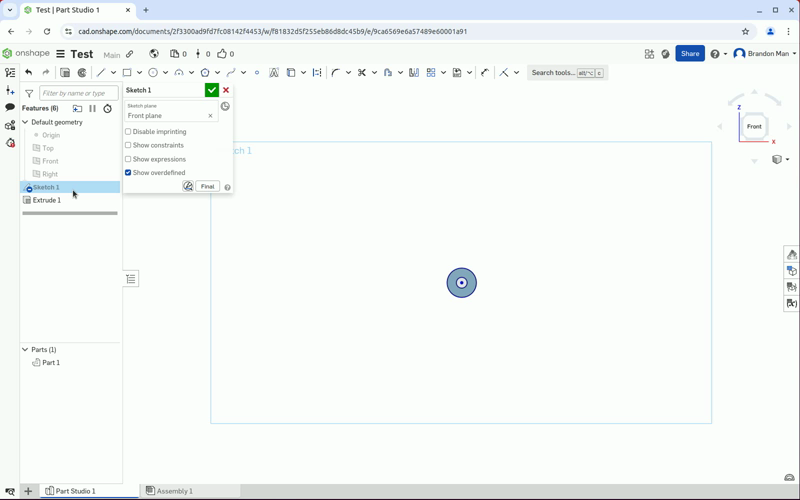
mouse_move(229, 92)
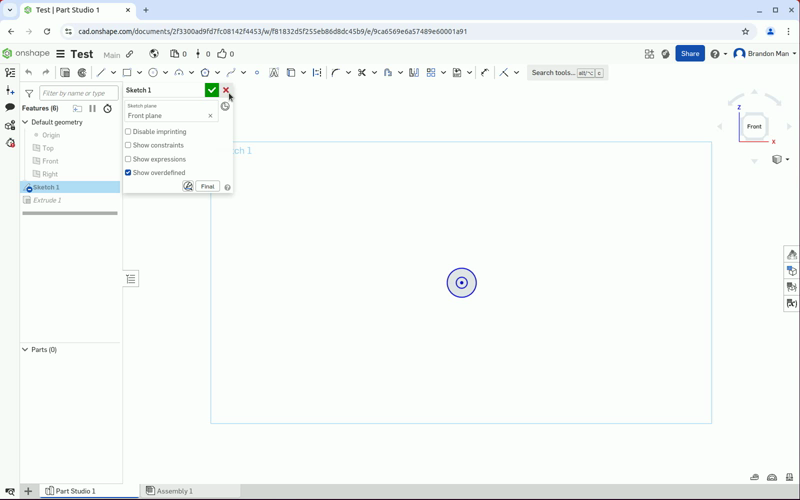
click(229, 92)
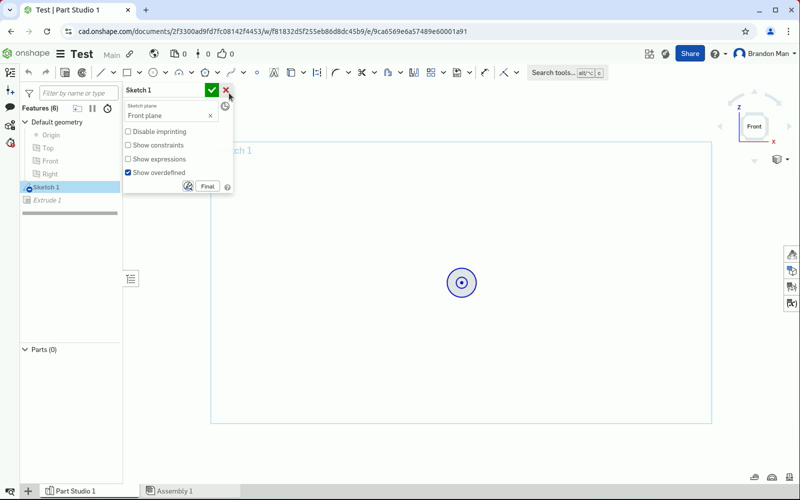
key(shift+s)
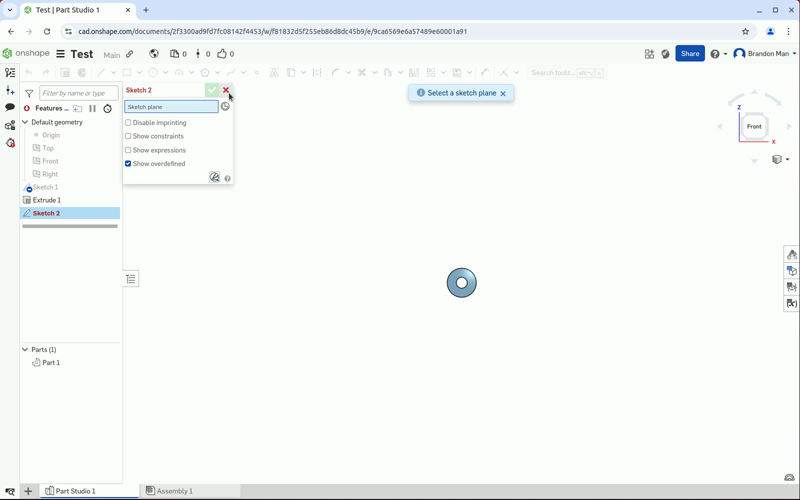
mouse_move(73, 163)
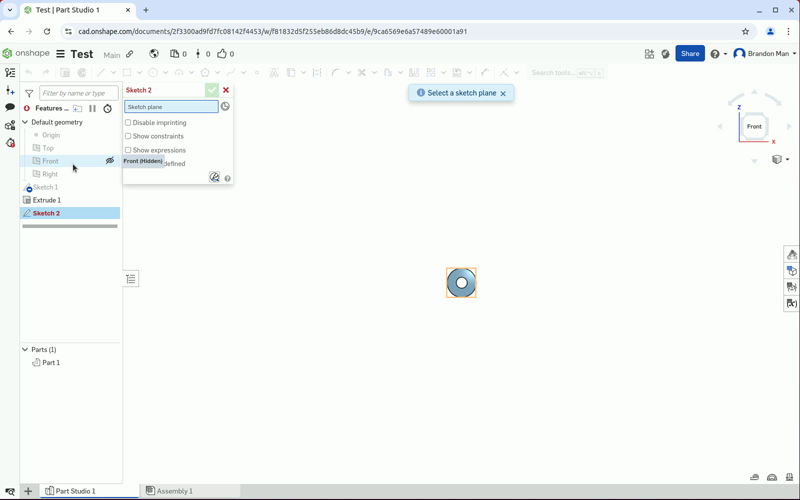
click(73, 163)
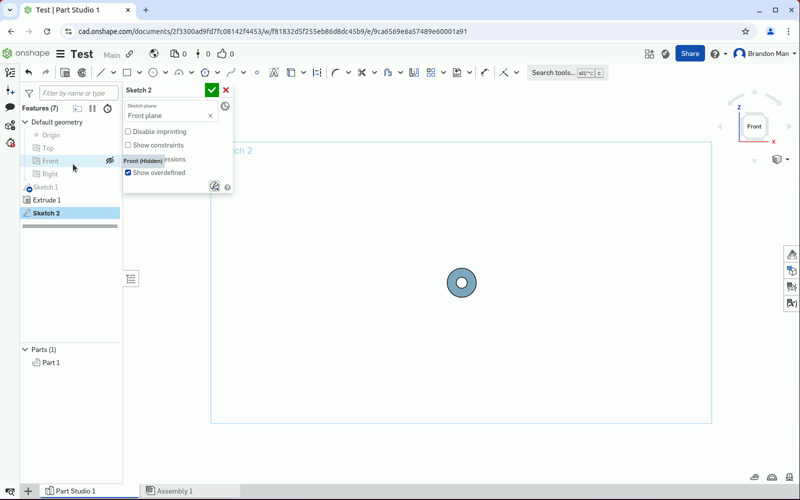
mouse_move(73, 352)
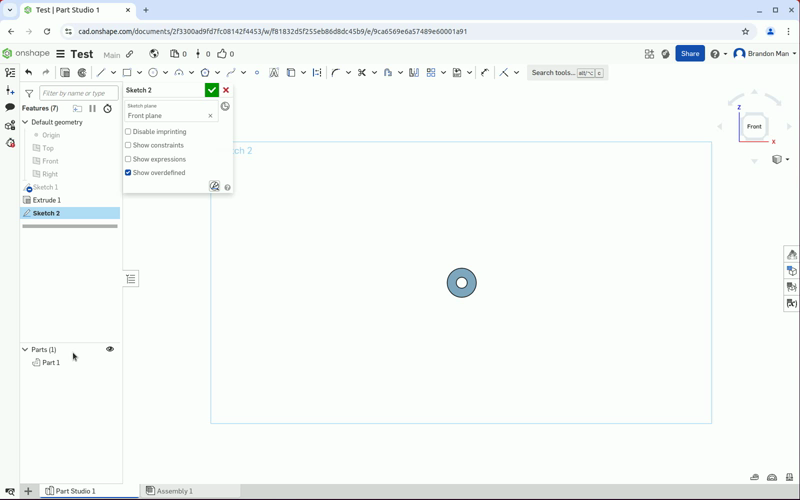
key(y)
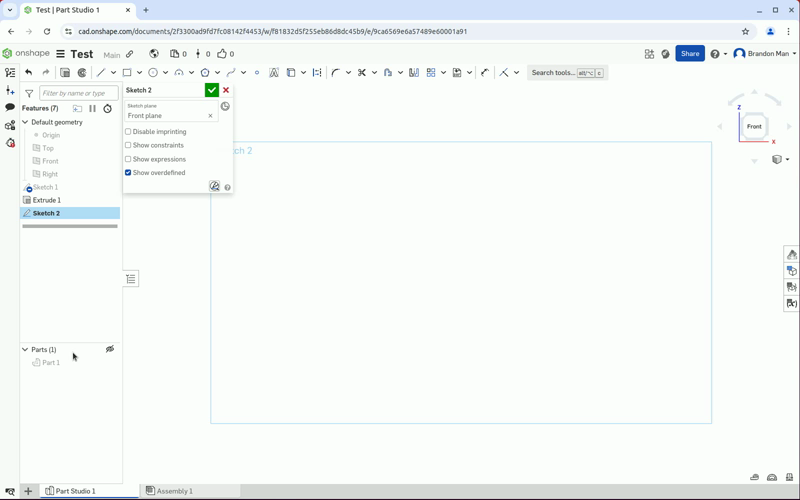
key(c)
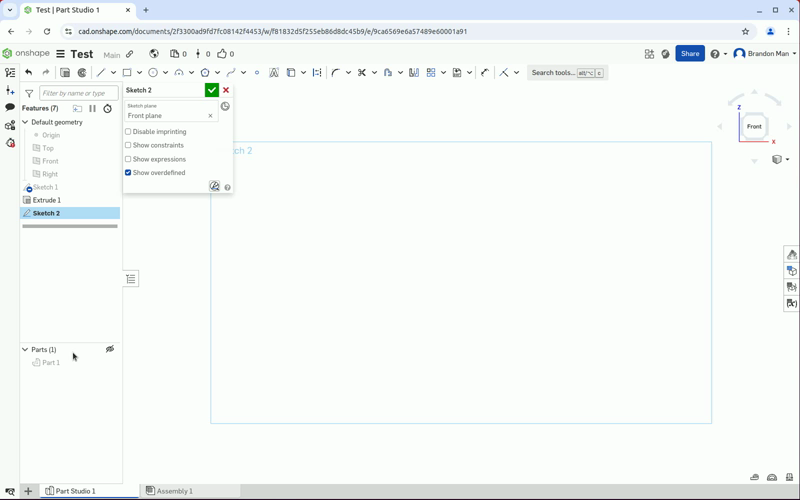
key_down(shift)
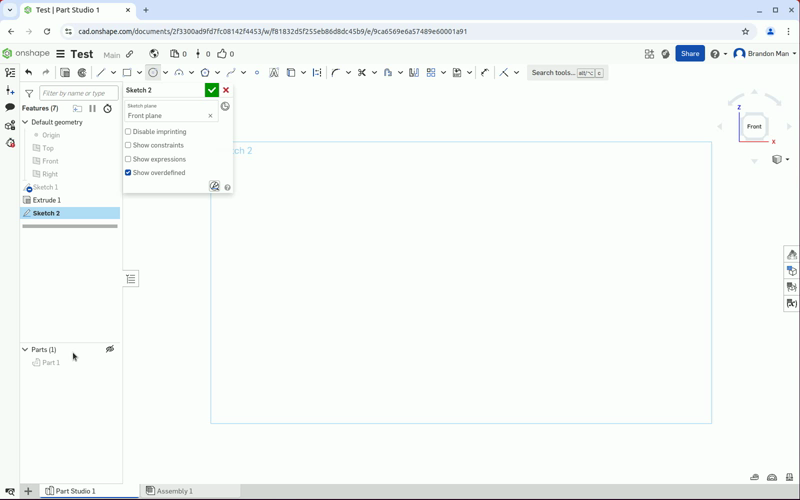
mouse_move(552, 300)
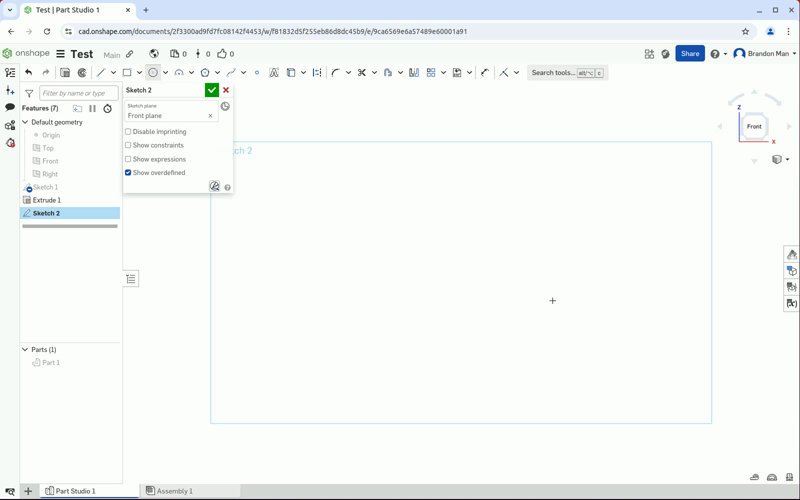
click(552, 300)
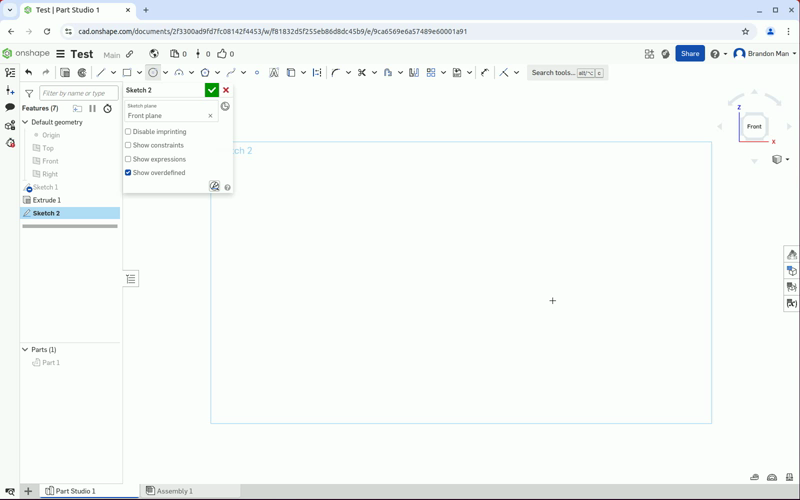
key_up(shift)
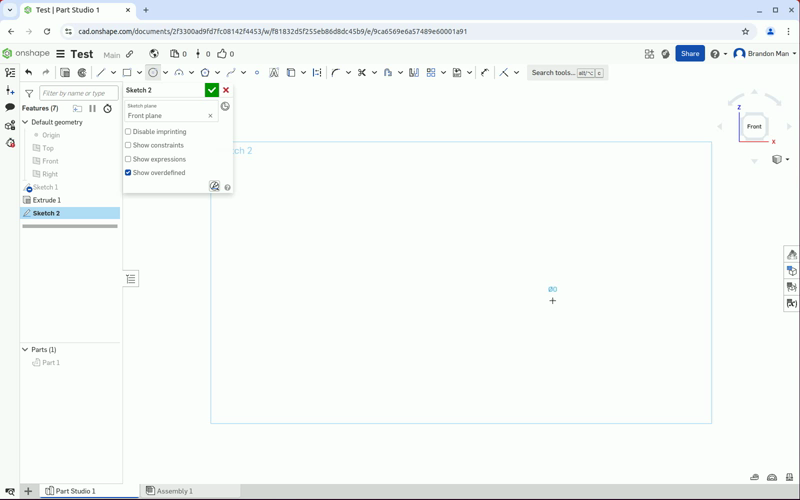
mouse_move(574, 300)
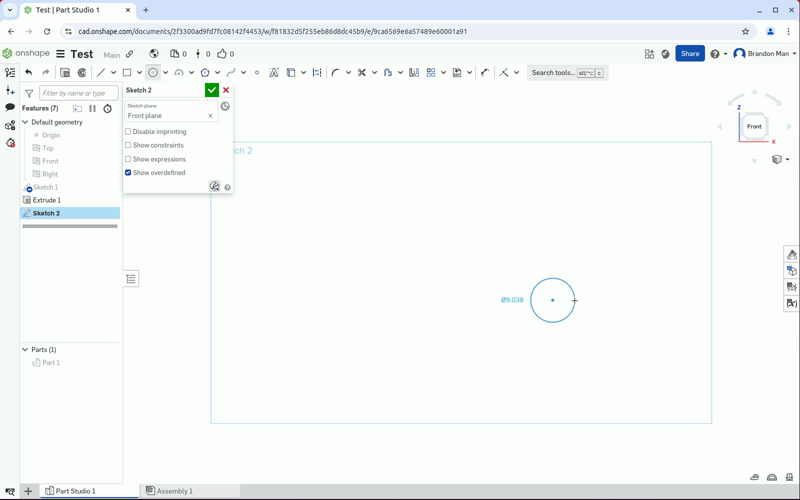
click(574, 300)
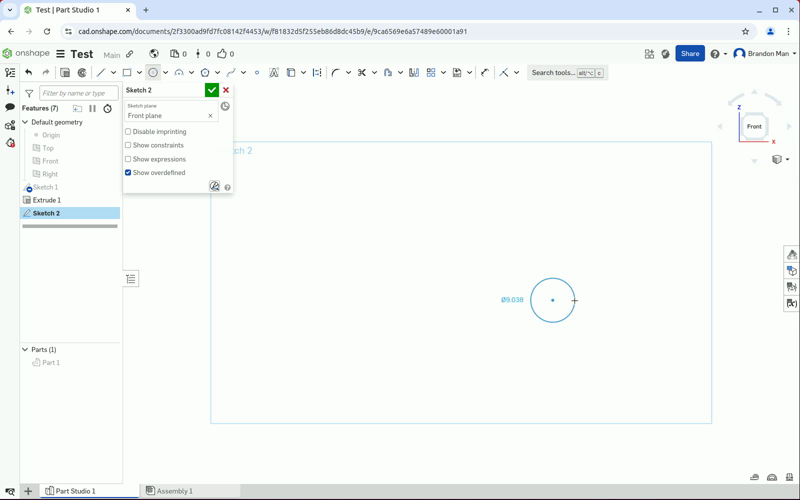
key(esc)
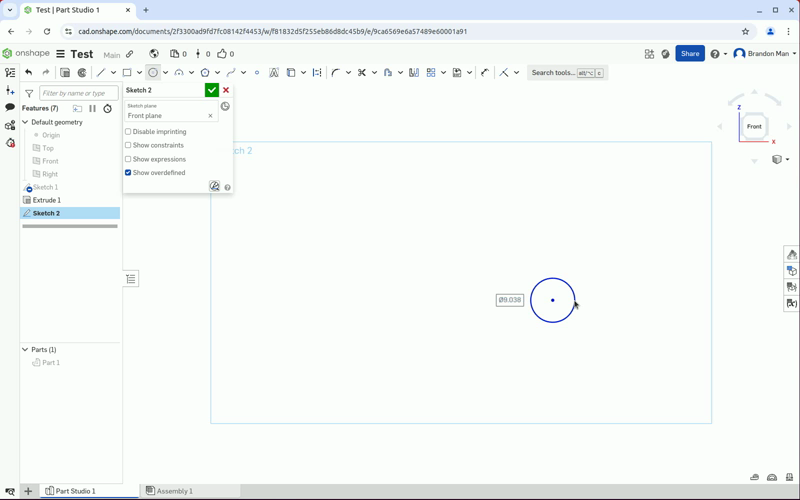
key(c)
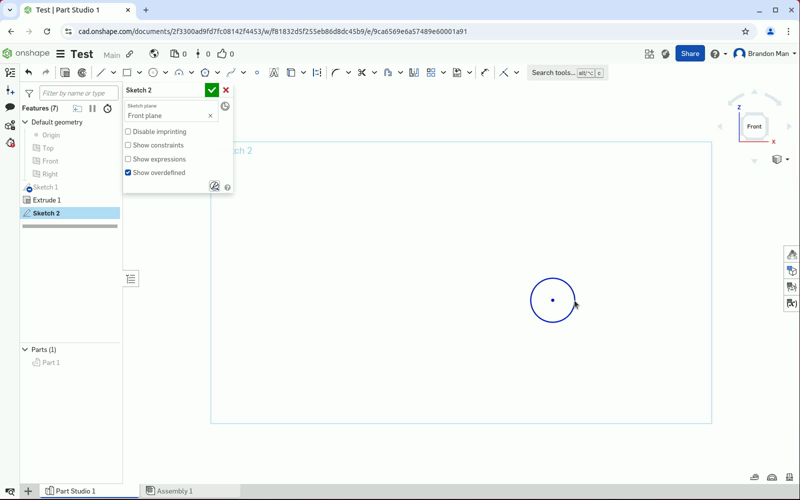
key_down(shift)
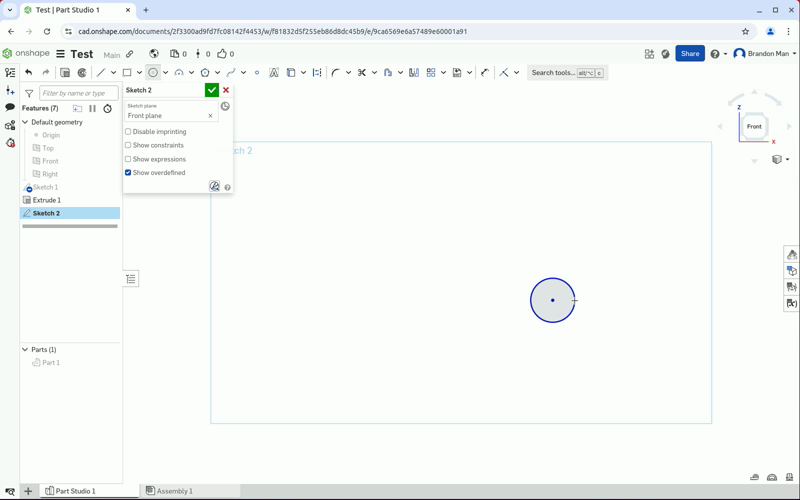
mouse_move(552, 300)
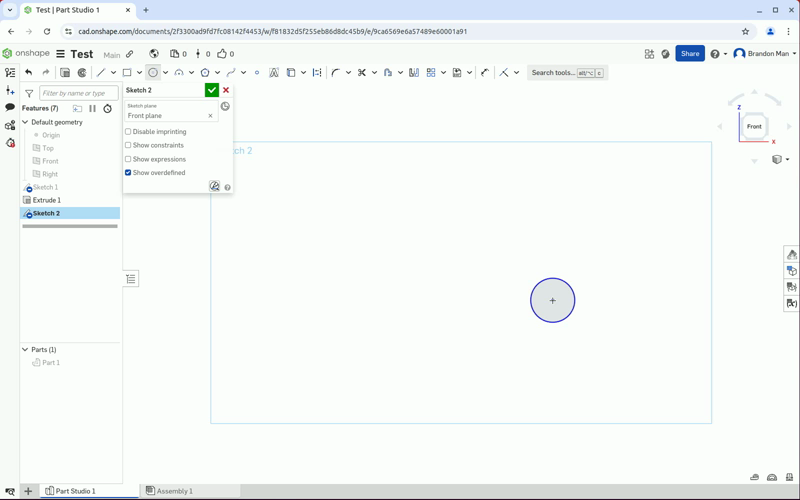
click(552, 300)
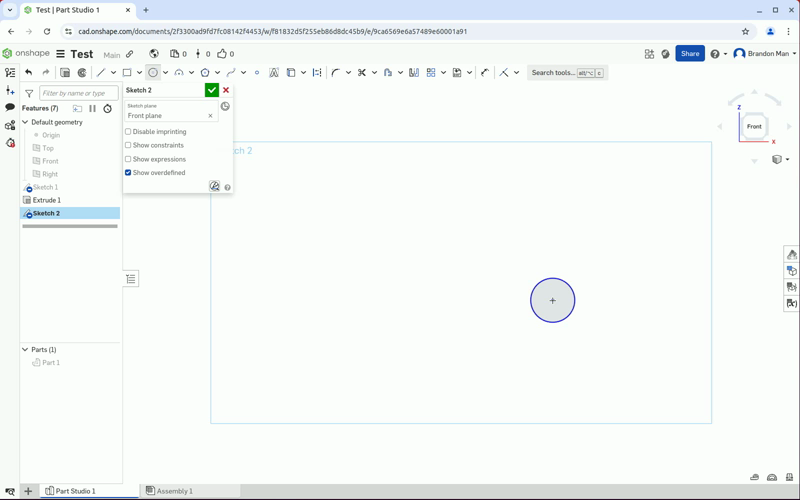
key_up(shift)
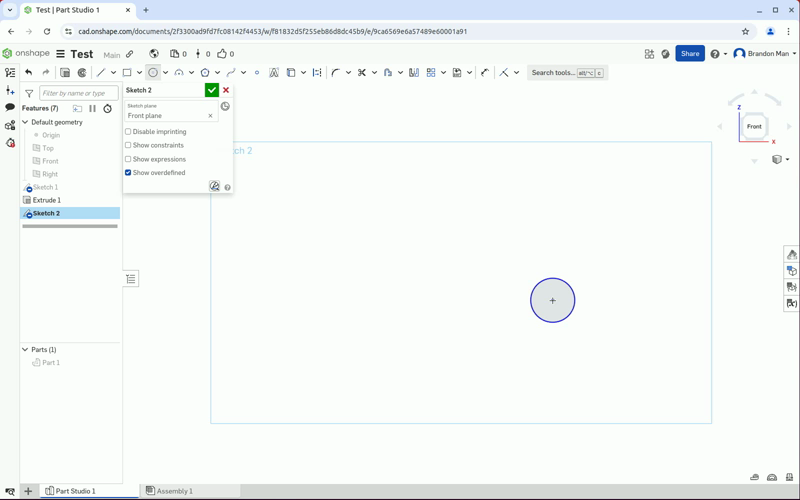
mouse_move(560, 300)
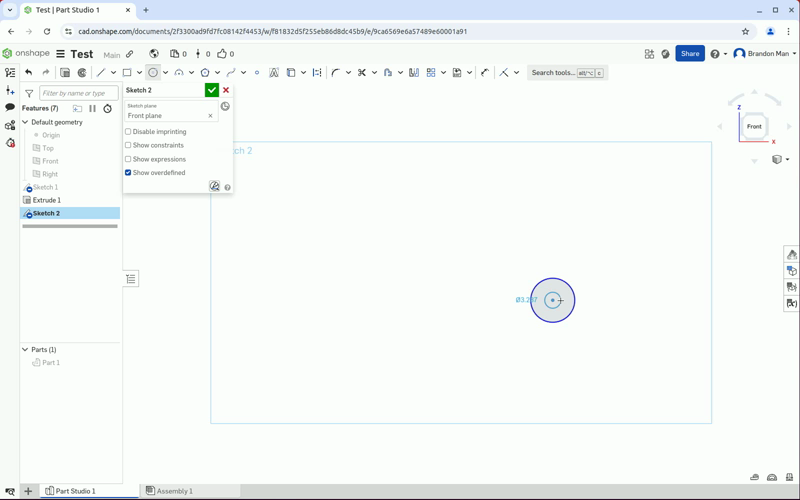
click(560, 300)
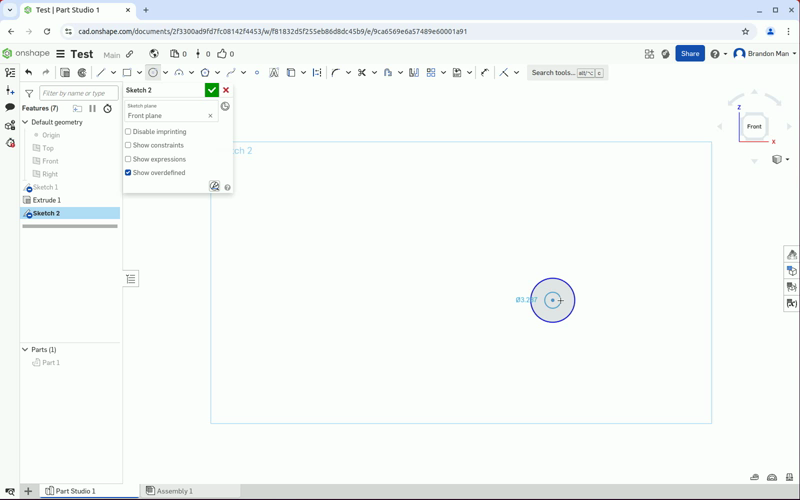
key(esc)
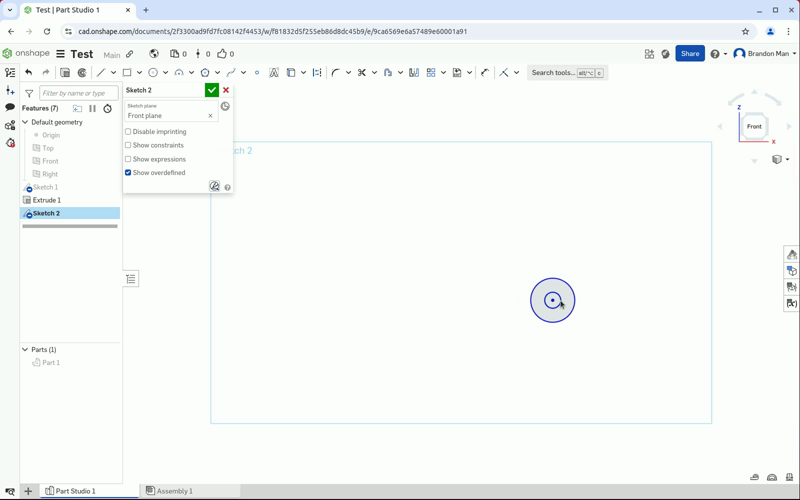
mouse_move(544, 295)
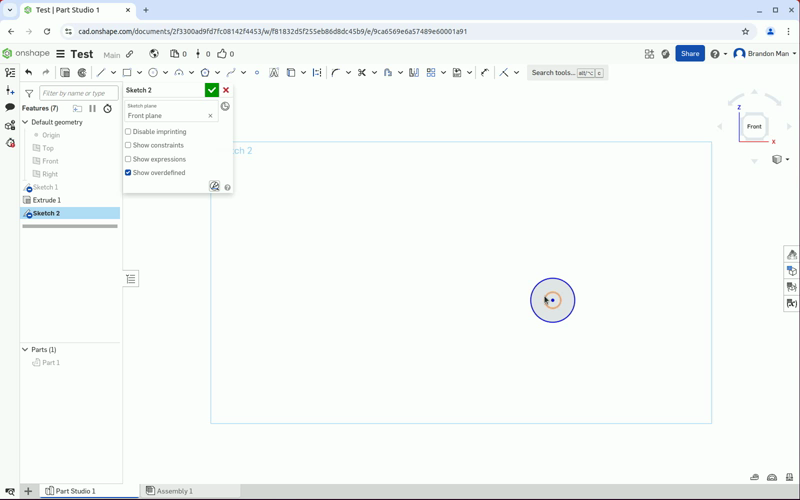
scroll(6)
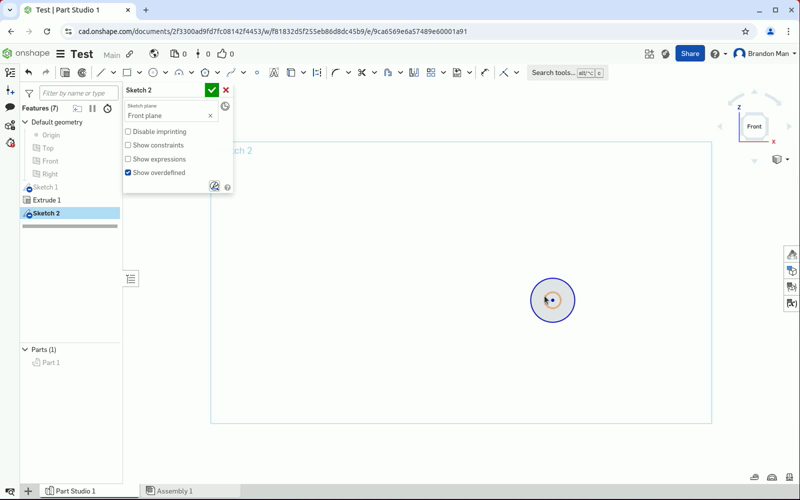
scroll(6)
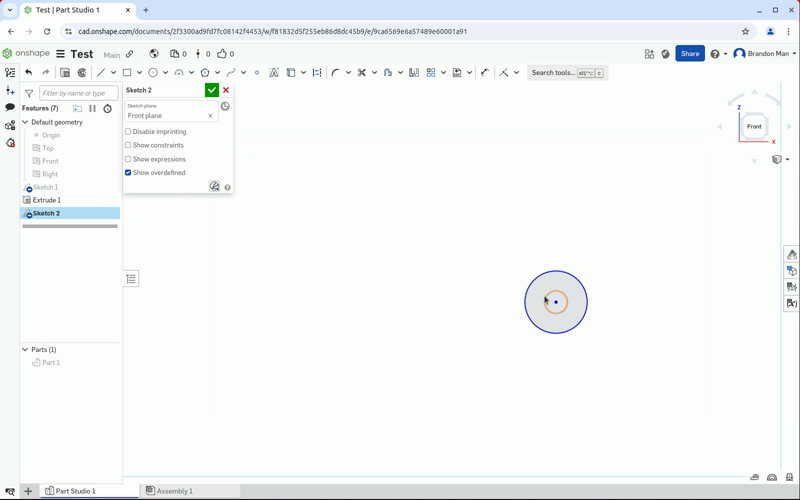
scroll(6)
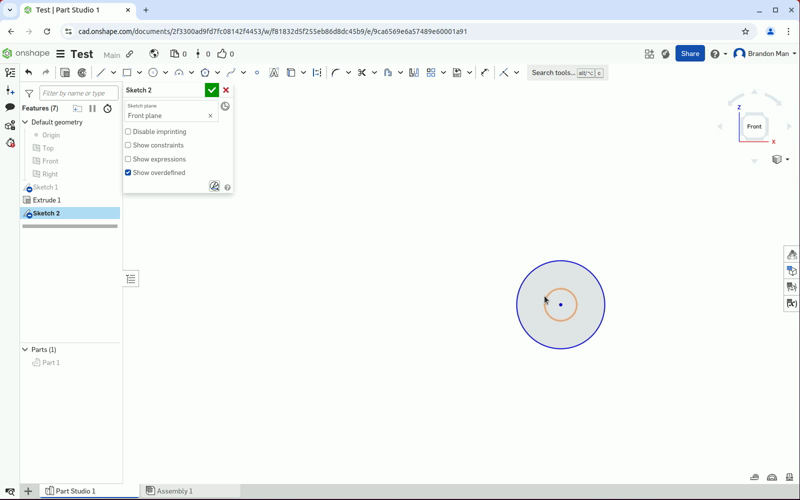
scroll(6)
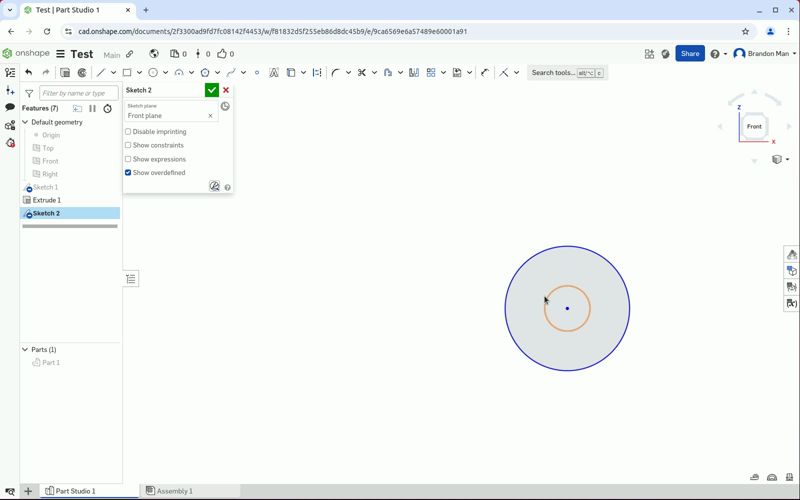
scroll(6)
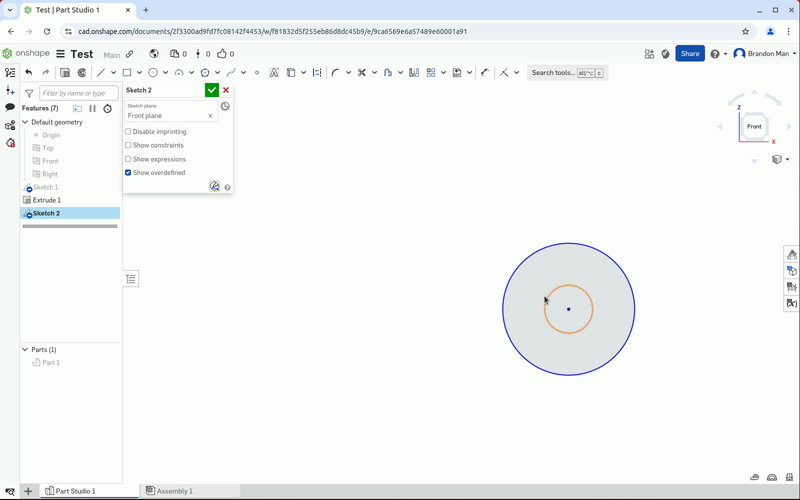
scroll(6)
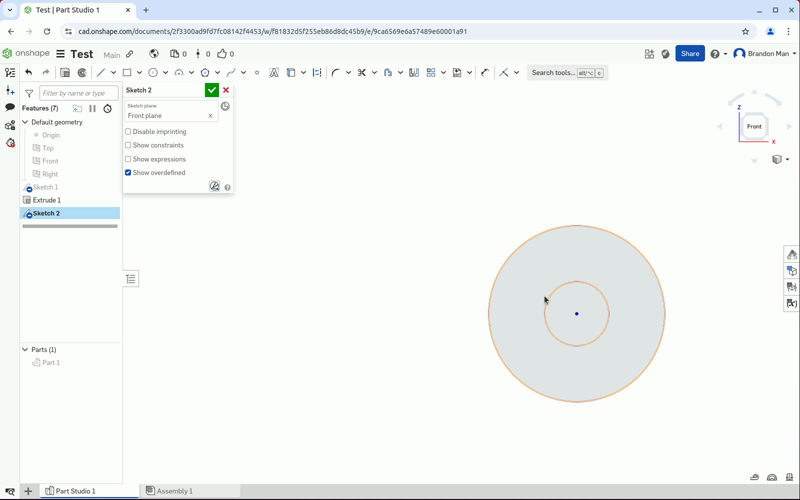
scroll(6)
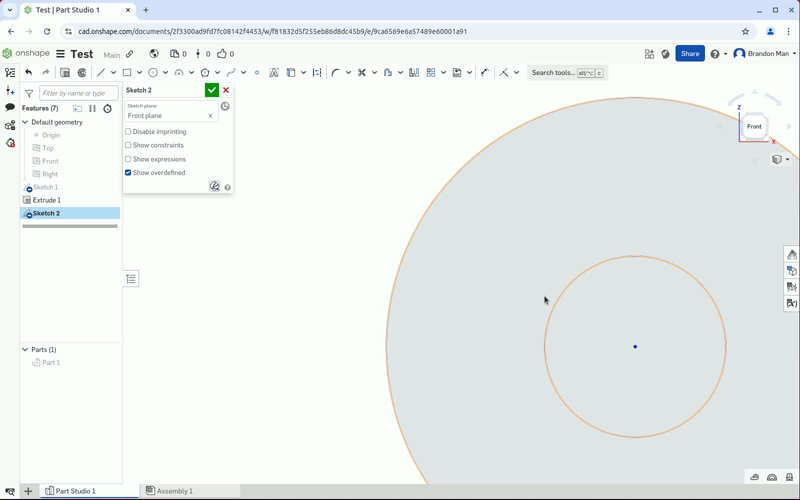
click(544, 295)
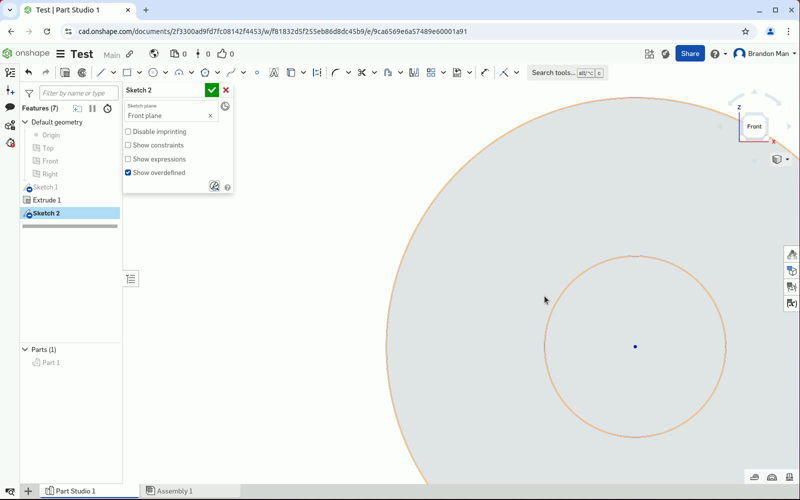
scroll(-6)
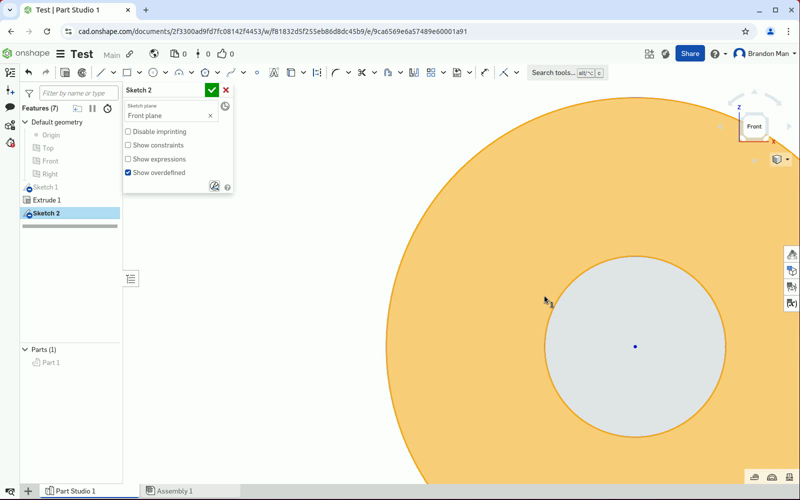
scroll(-6)
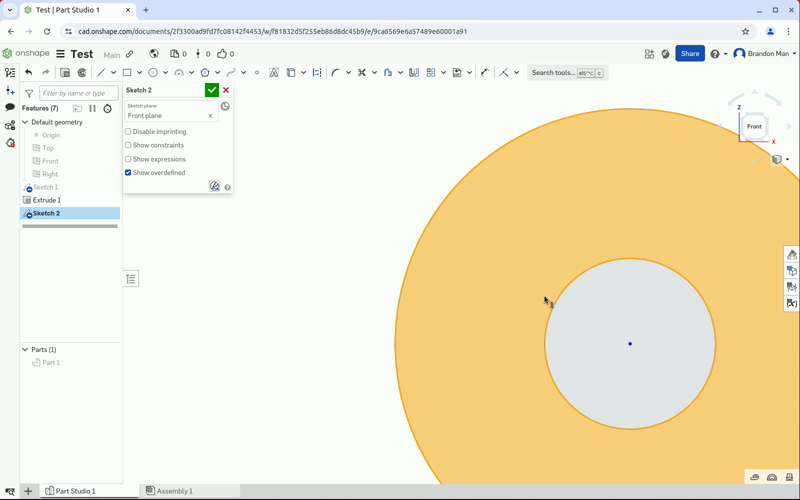
scroll(-6)
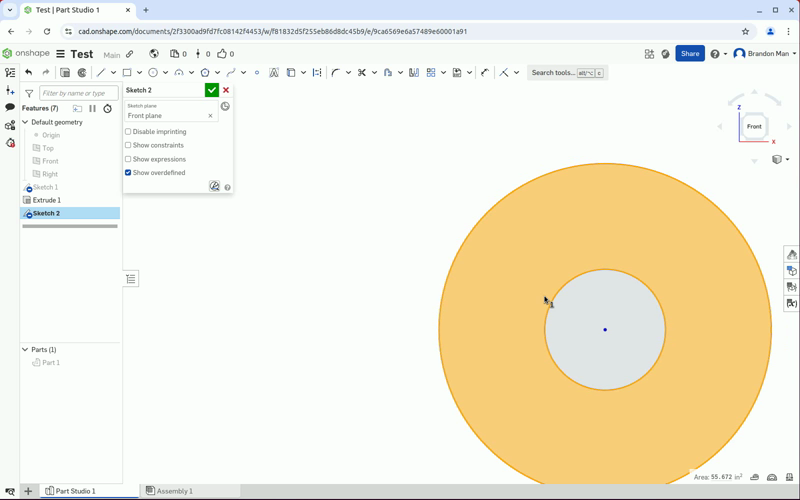
scroll(-6)
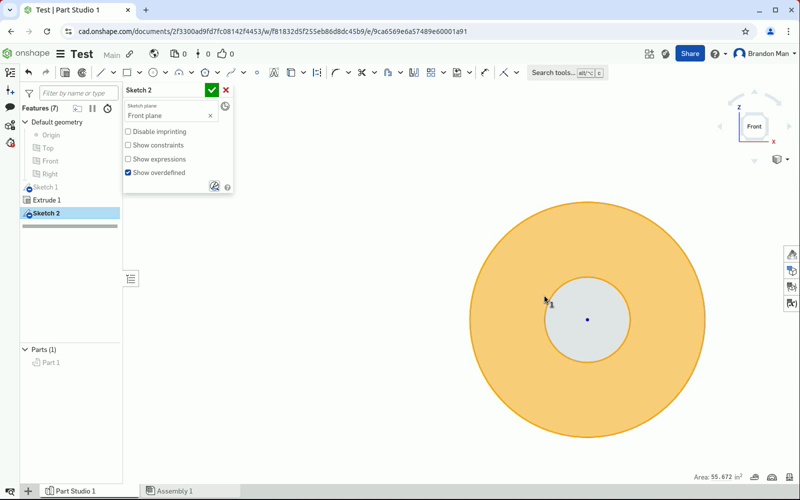
scroll(-6)
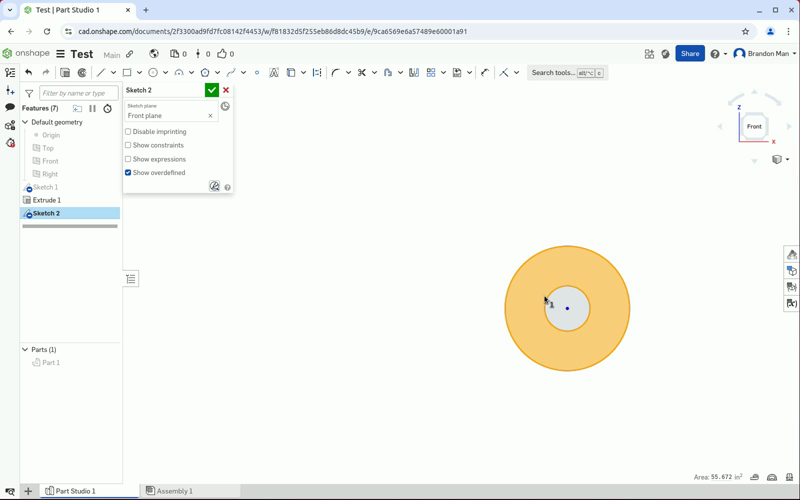
scroll(-6)
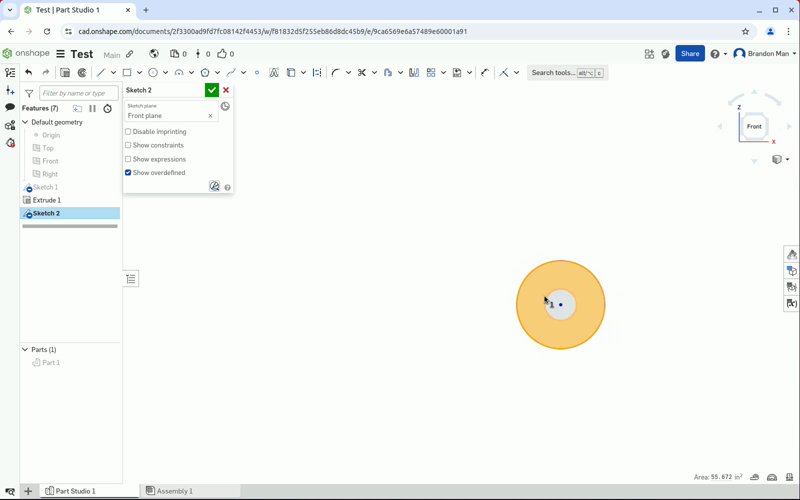
scroll(-6)
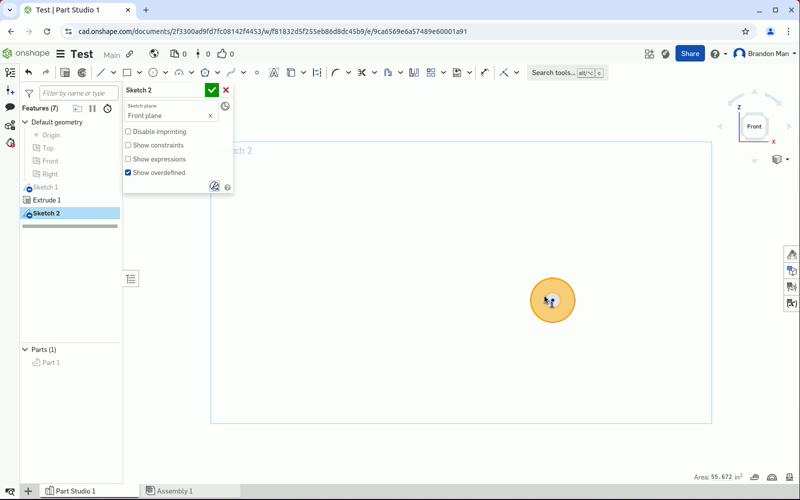
mouse_move(73, 352)
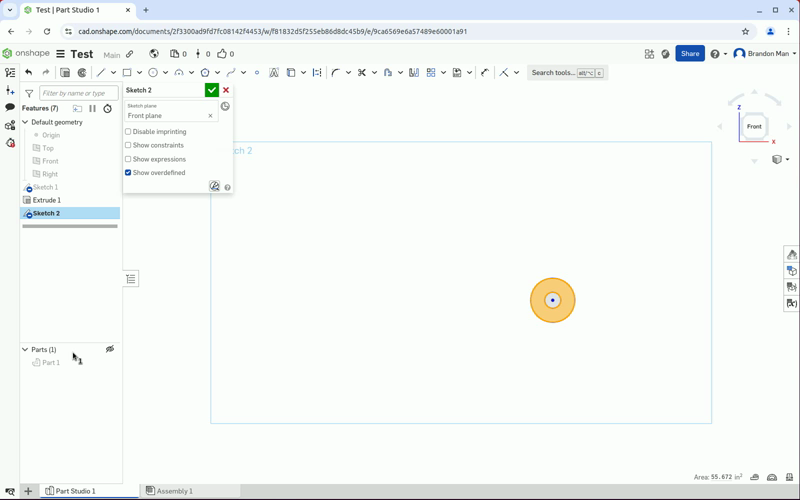
key(shift+y)
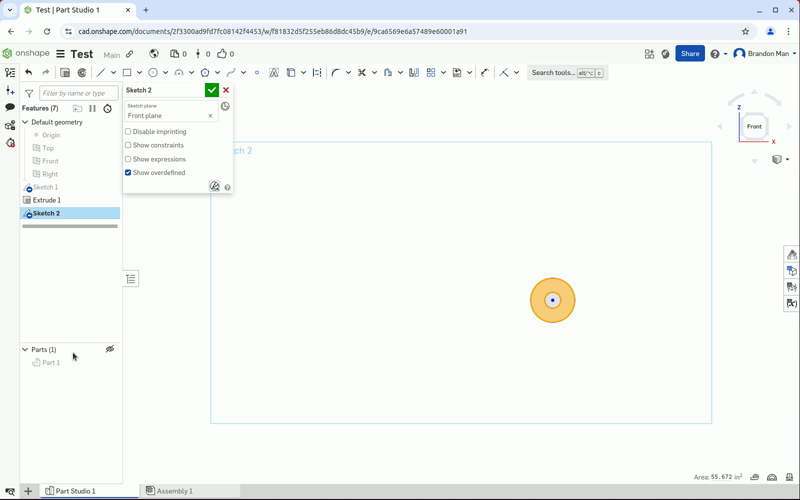
key(shift+e)
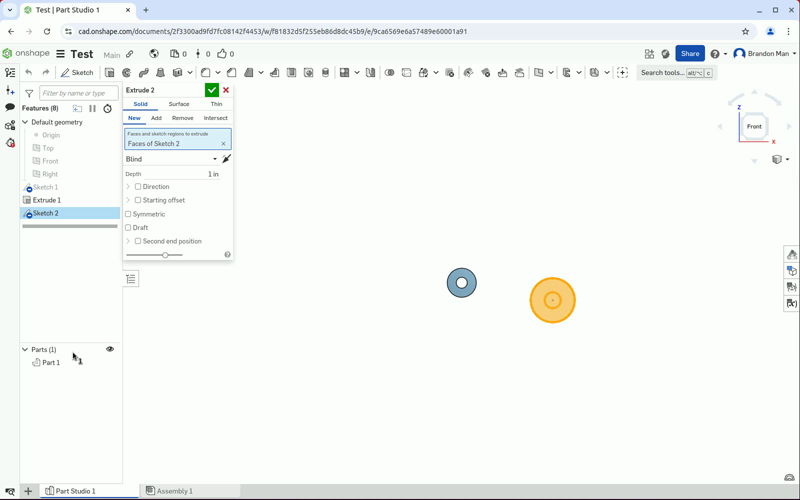
mouse_move(143, 106)
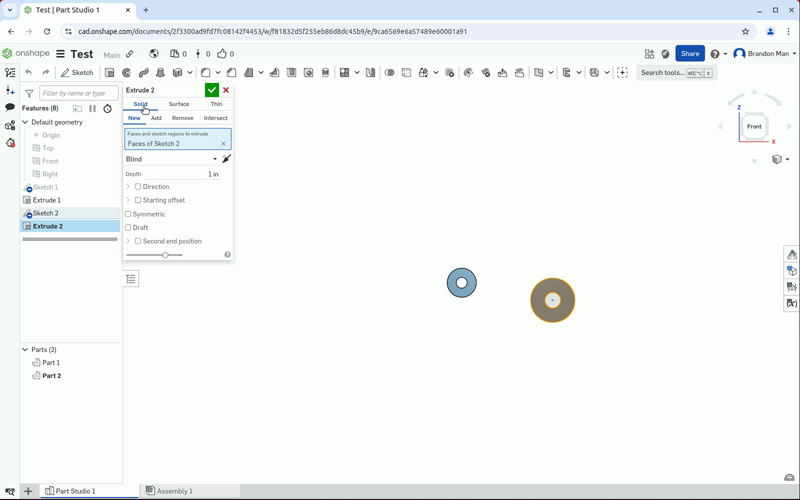
click(143, 106)
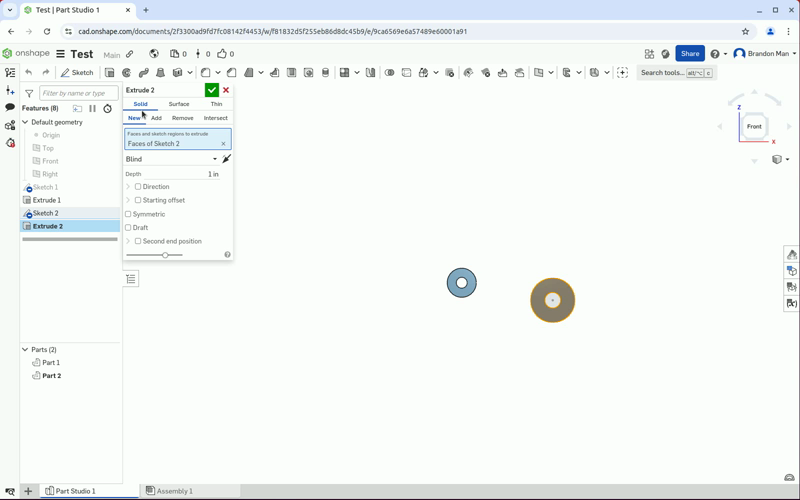
mouse_move(137, 120)
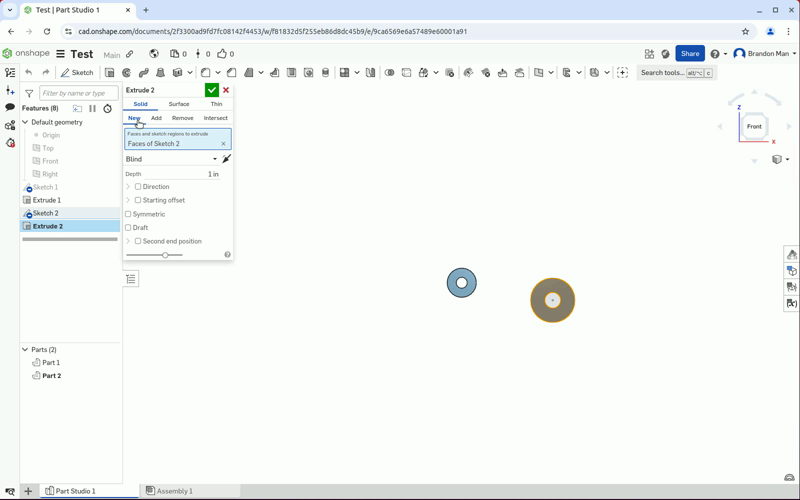
click(137, 120)
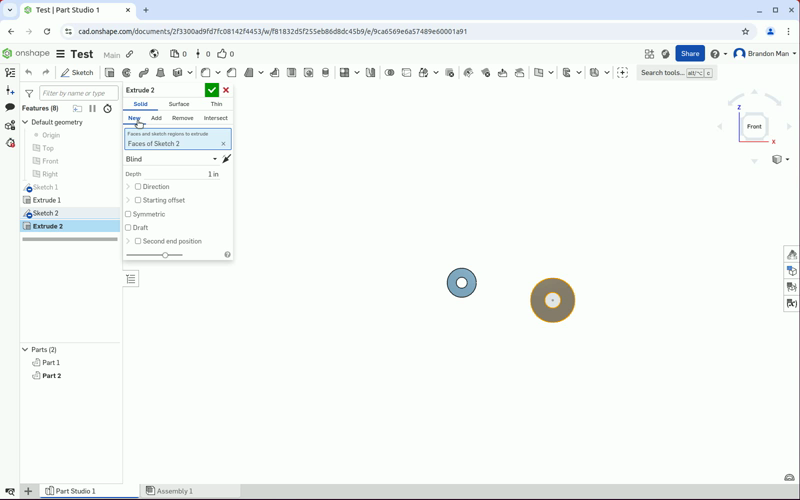
key(tab, 4)
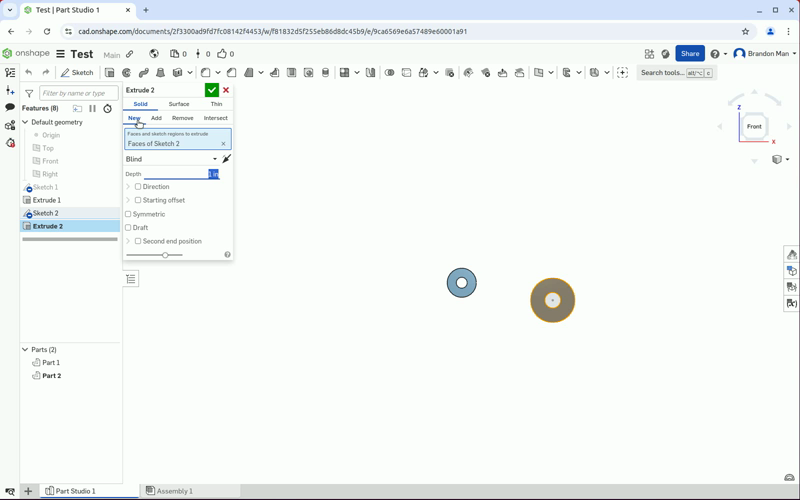
text(2.648)
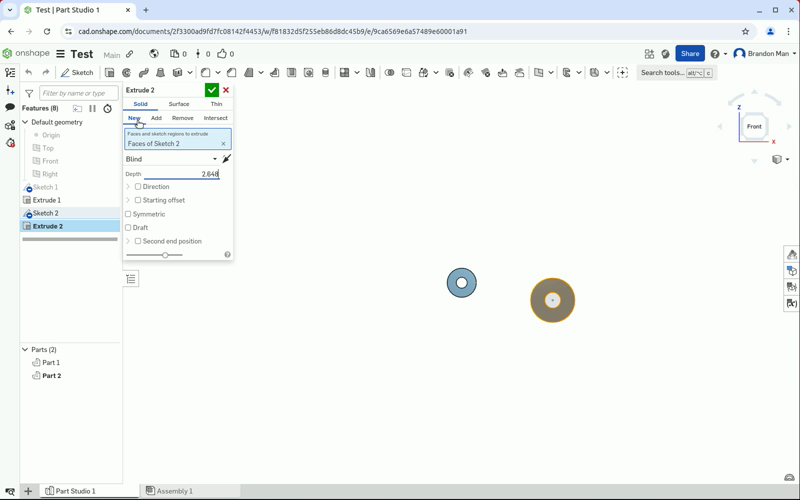
key(enter)
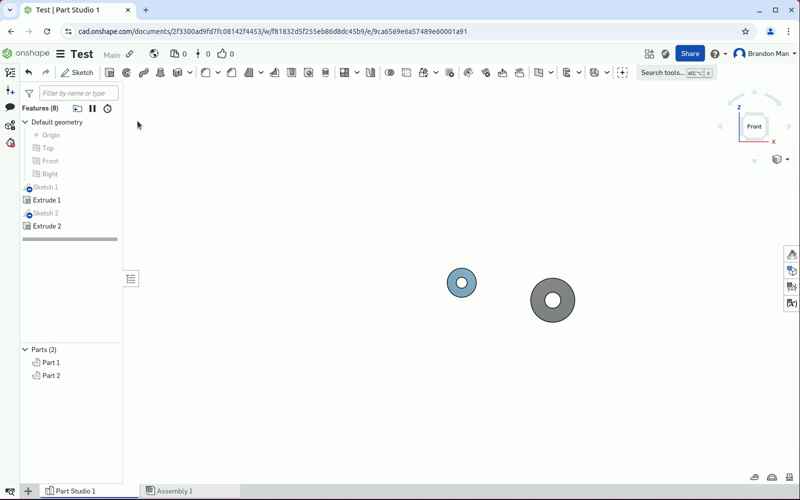
key(shift+h)
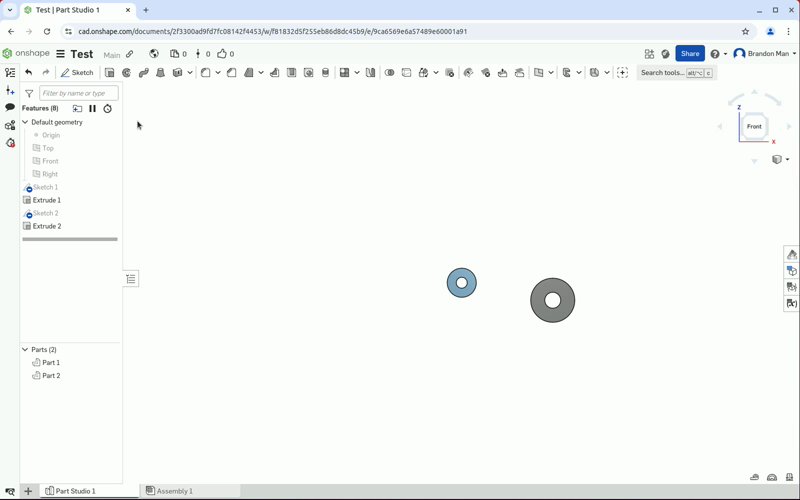
key(shift+h)
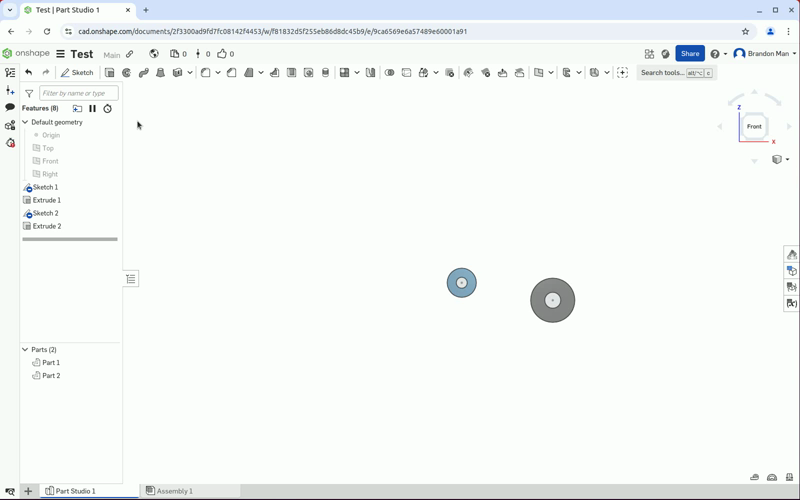
key(shift+7)
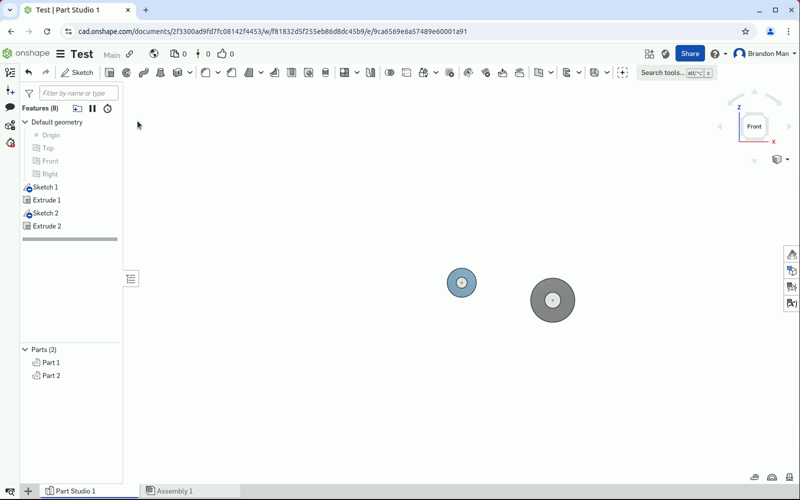
key(left, 2)
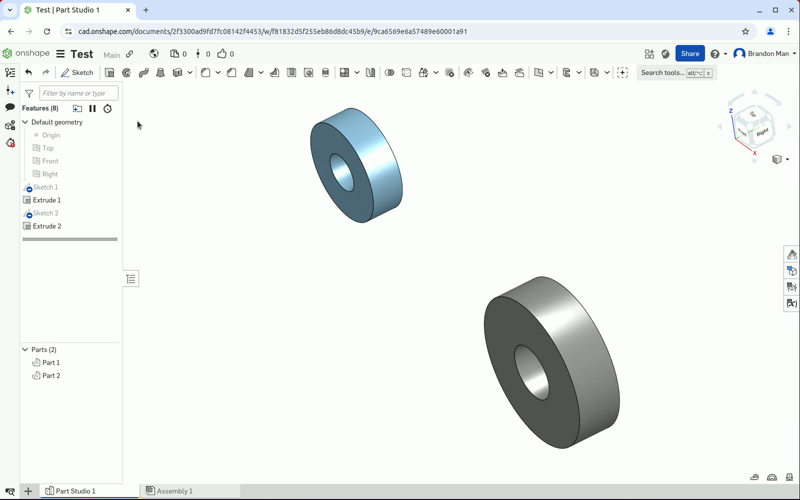
key(down, 2)
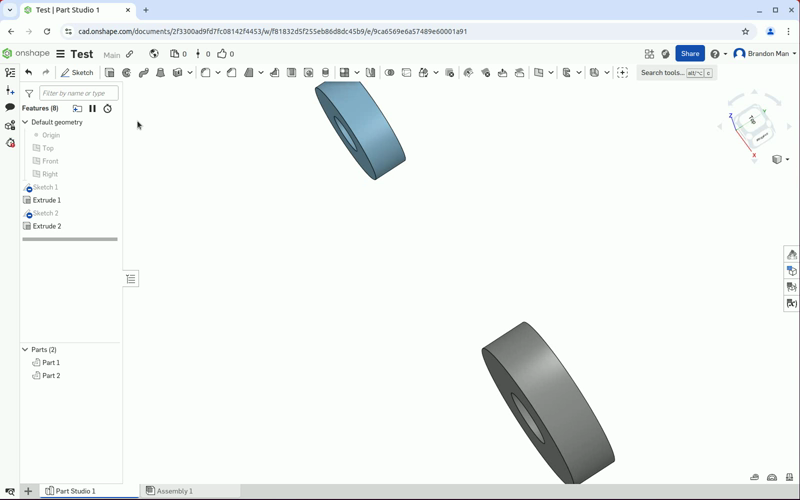
key(up, 2)
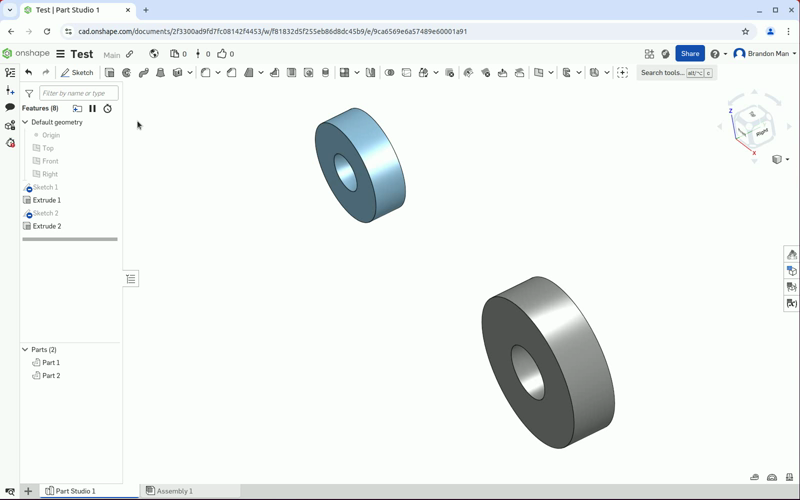
key(right, 2)
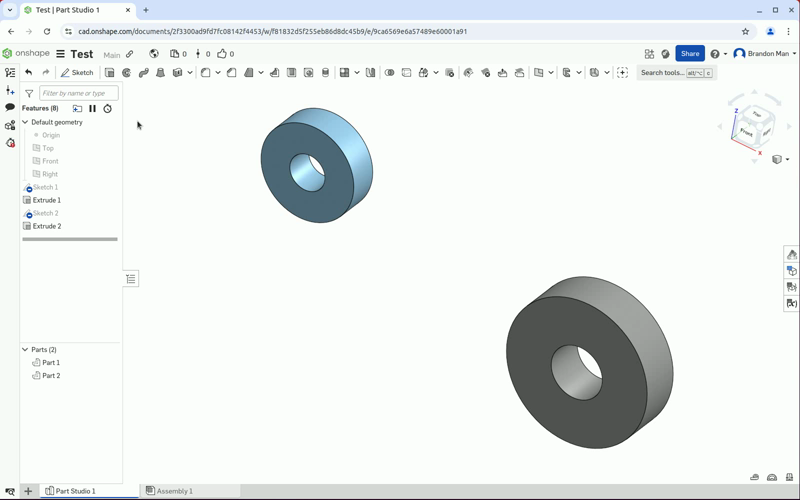
mouse_move(73, 189)
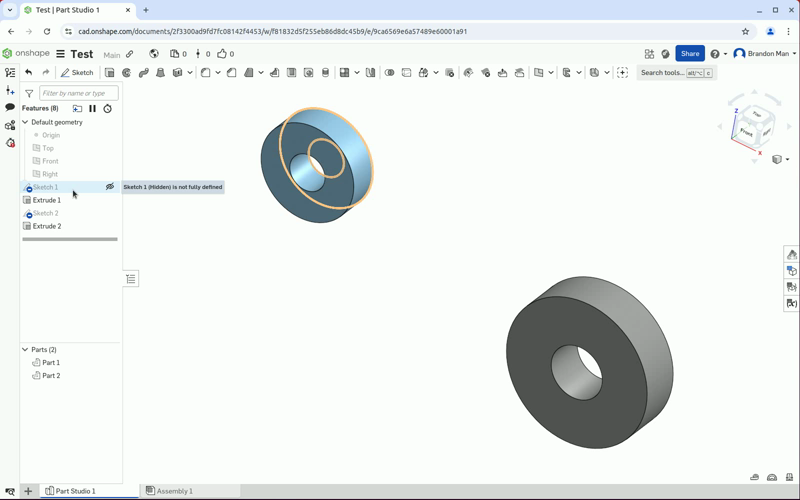
click(73, 189)